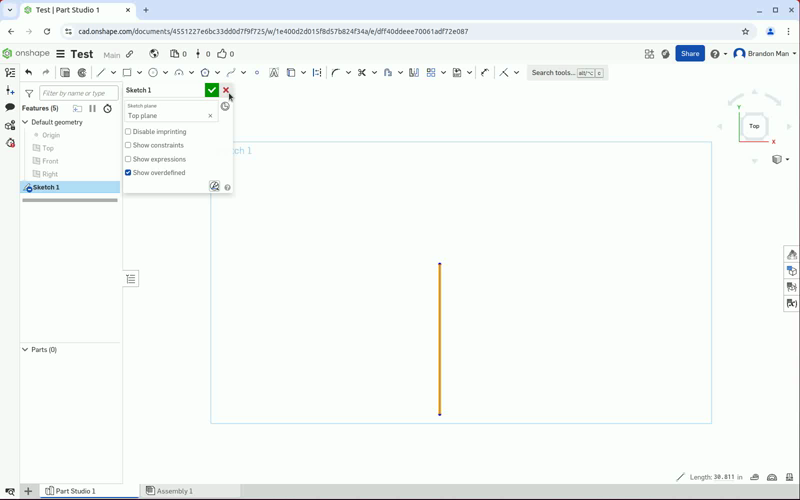
key(shift+h)
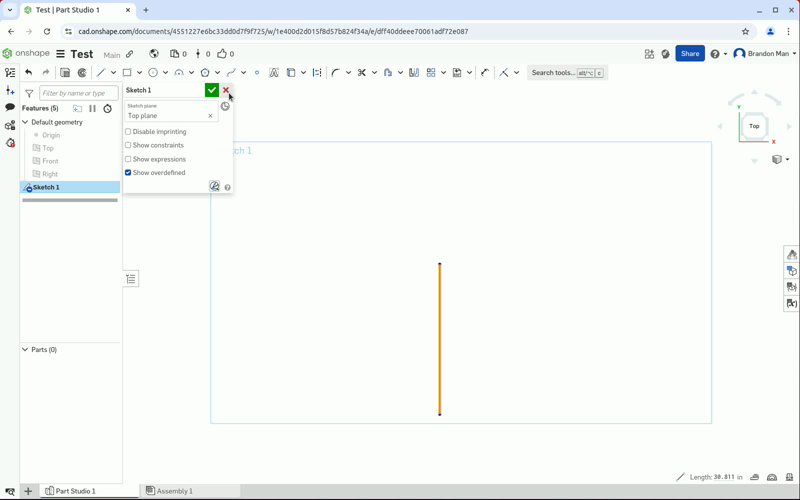
key(shift+s)
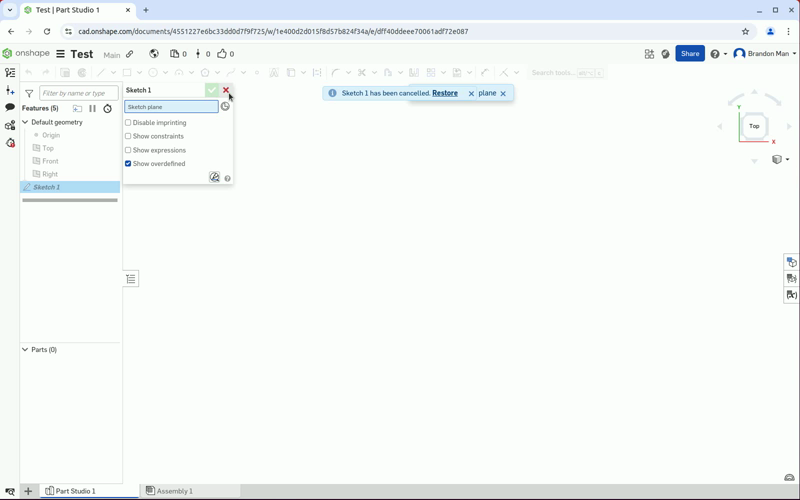
mouse_move(73, 150)
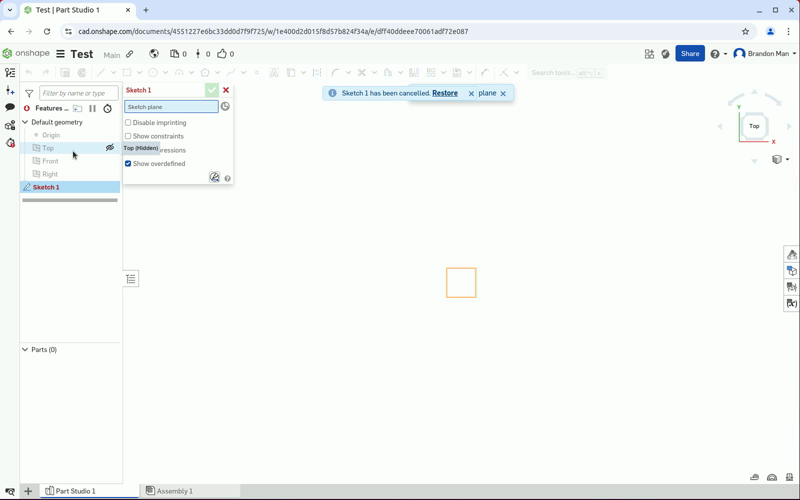
click(73, 150)
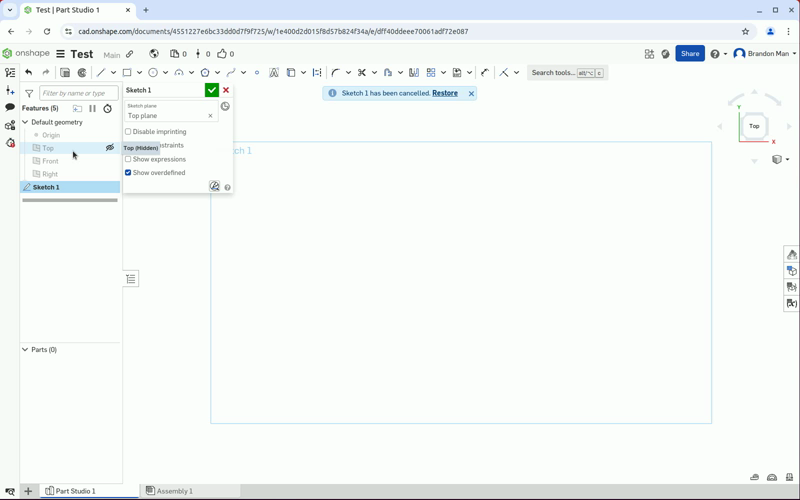
mouse_move(73, 352)
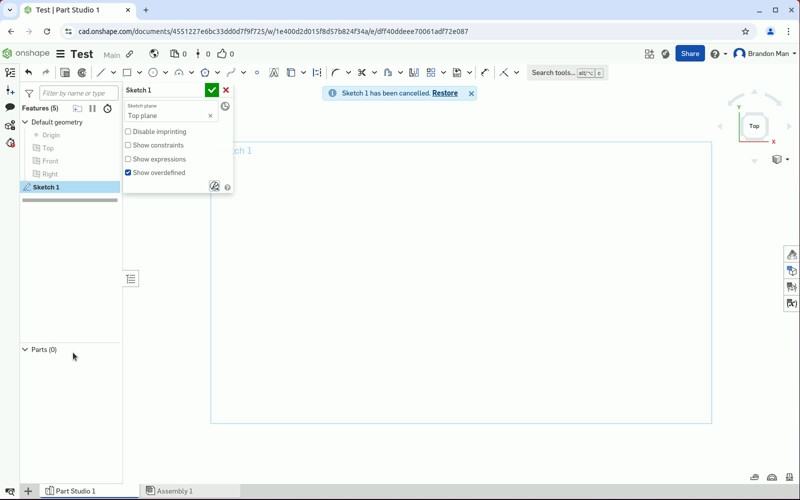
key(y)
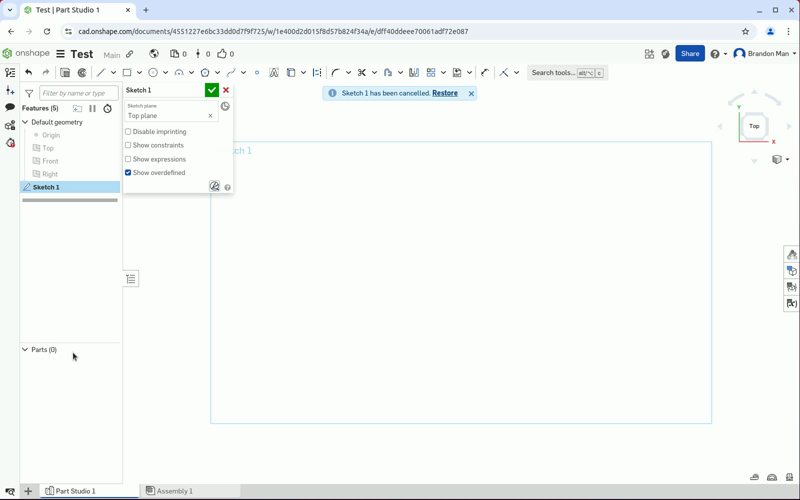
key(l)
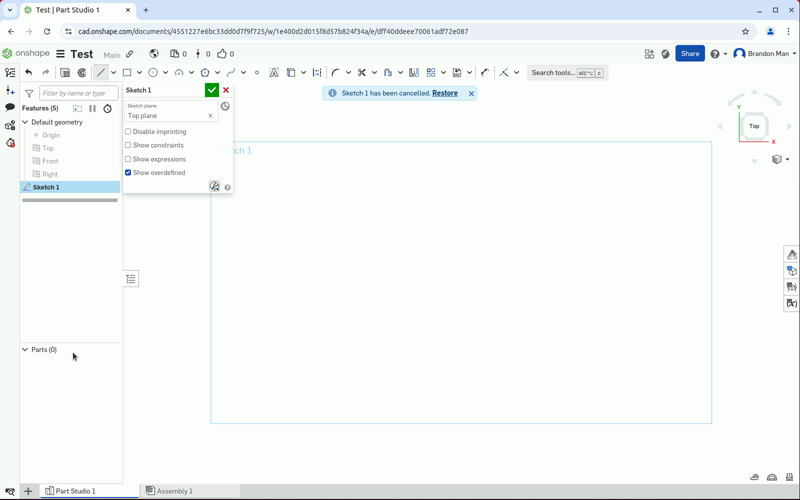
key_down(shift)
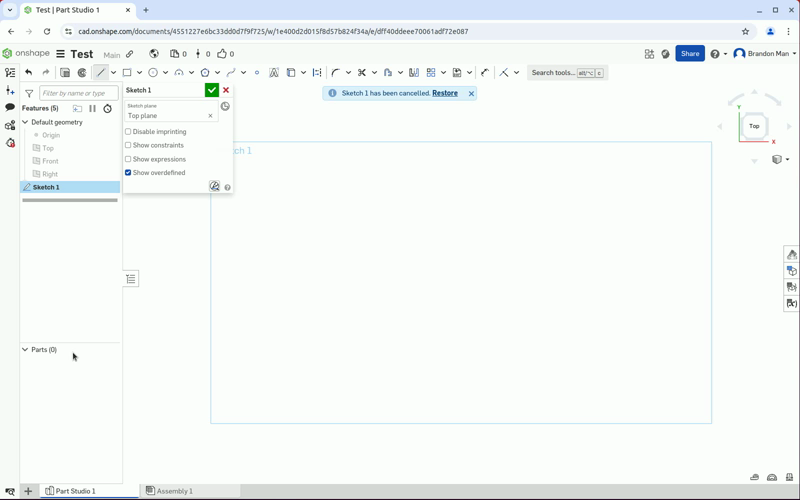
mouse_move(437, 244)
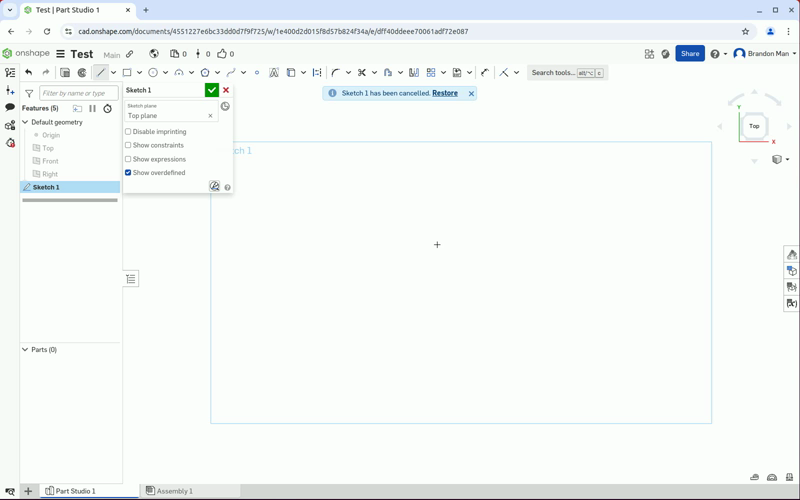
click(437, 244)
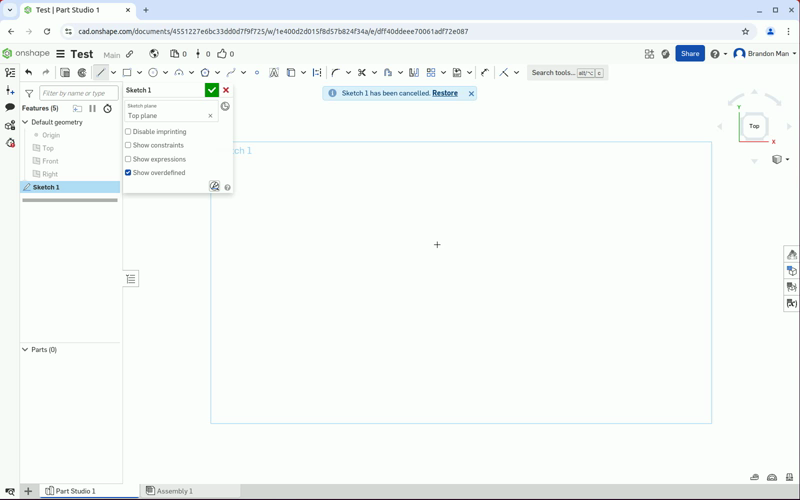
key_up(shift)
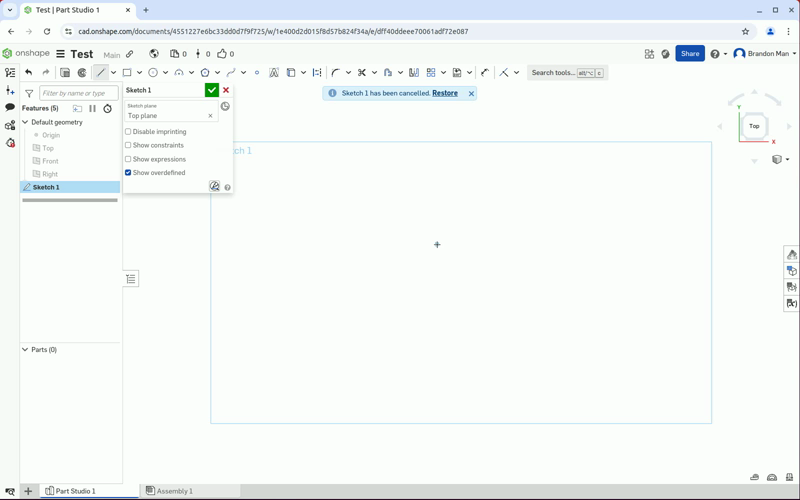
key_down(shift)
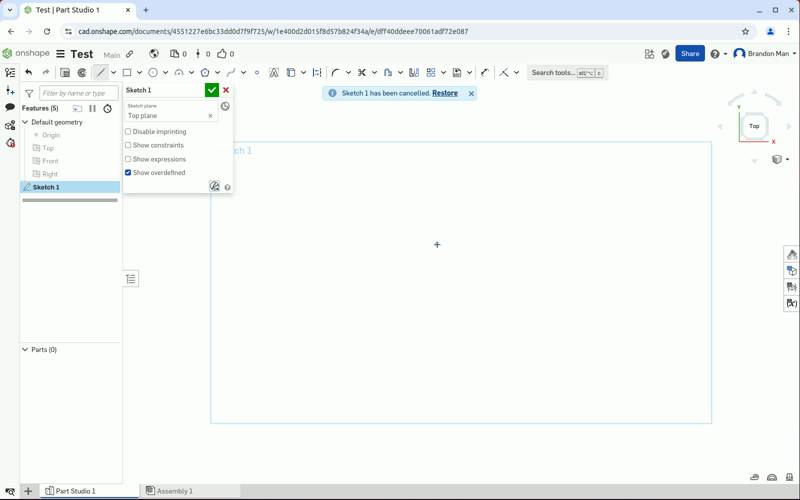
mouse_move(467, 244)
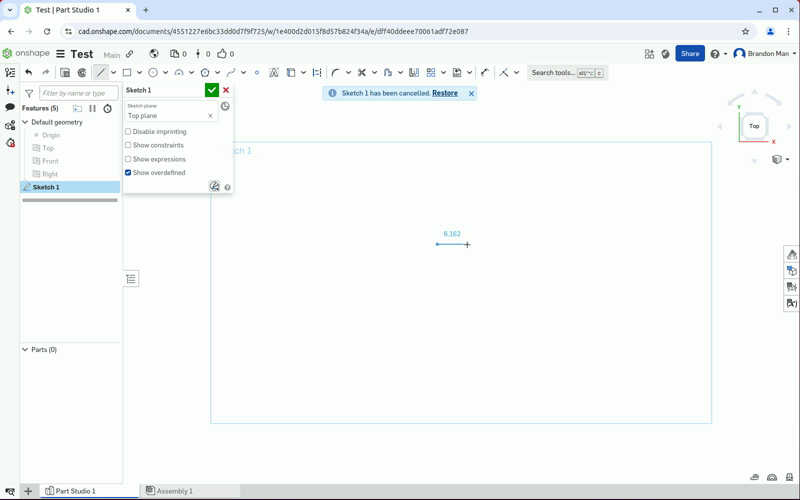
mouse_move(492, 244)
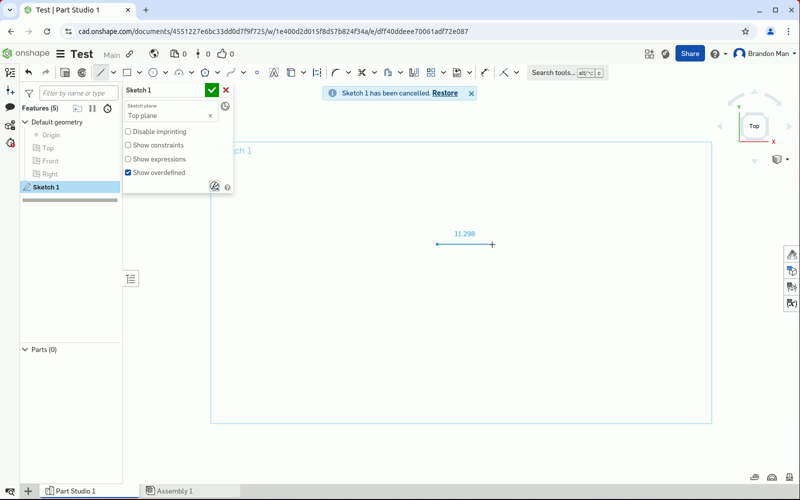
click(492, 244)
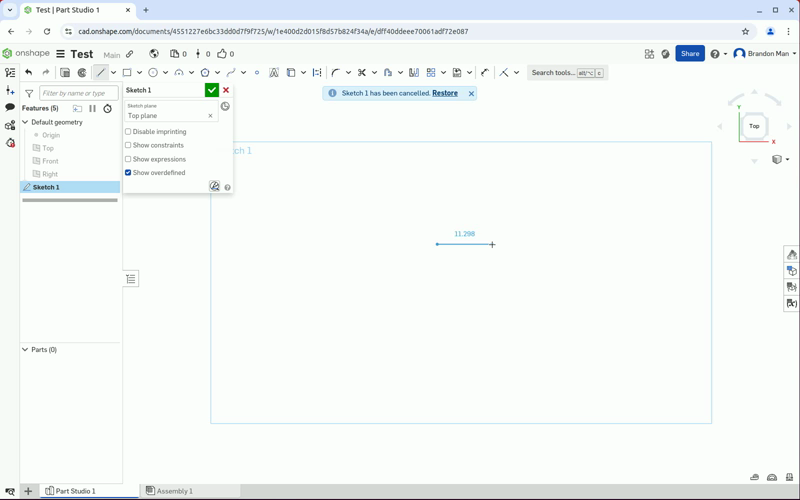
key_up(shift)
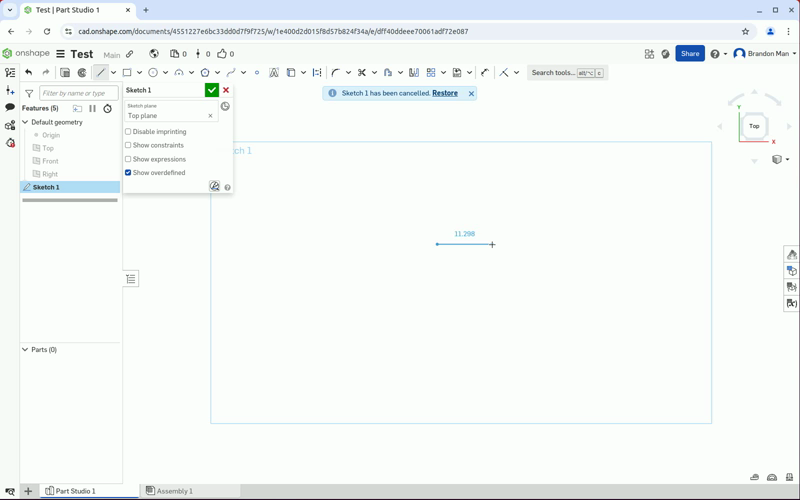
key_down(shift)
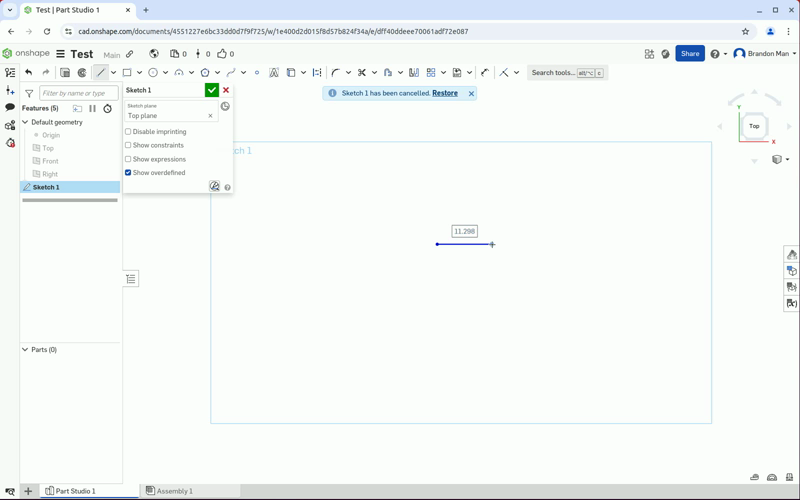
mouse_move(492, 170)
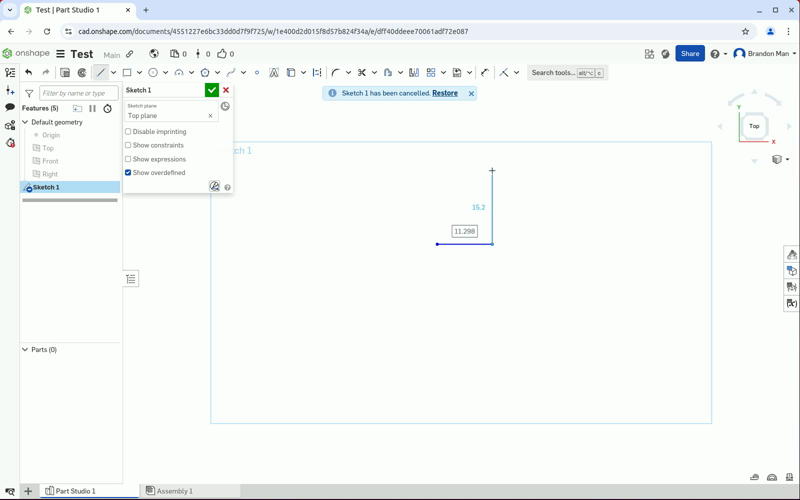
click(492, 170)
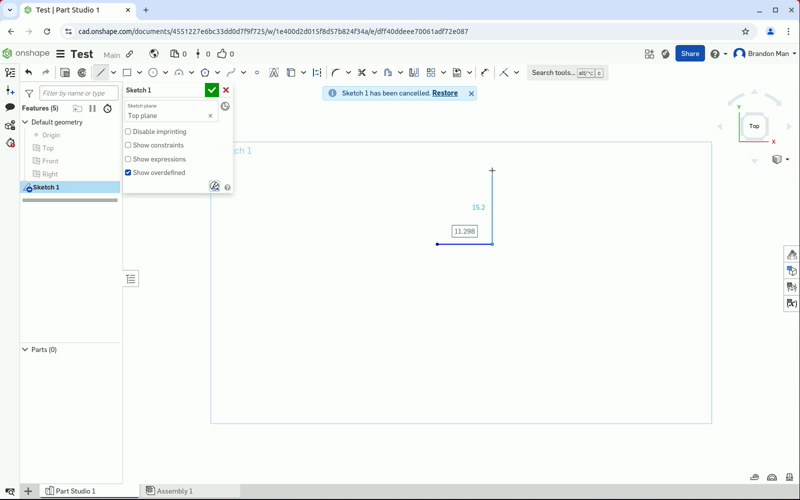
key_up(shift)
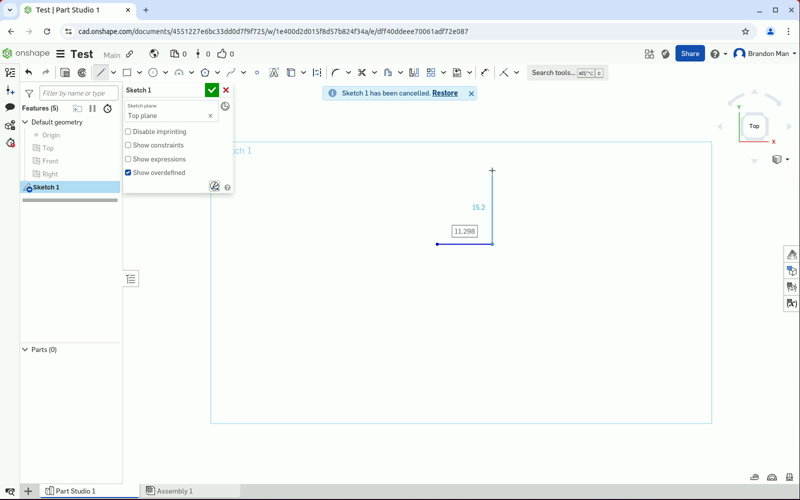
key_down(shift)
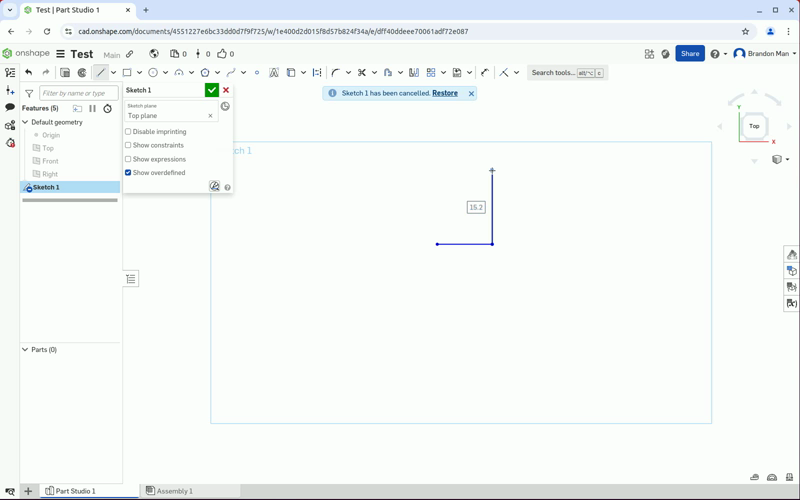
mouse_move(522, 170)
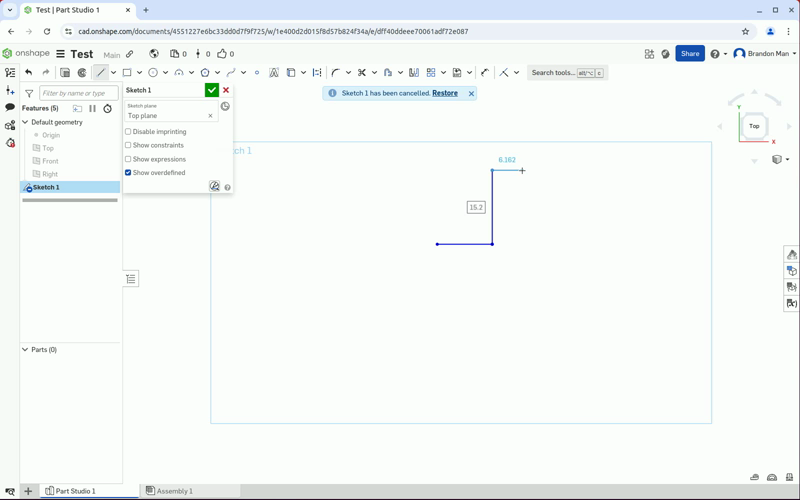
mouse_move(437, 170)
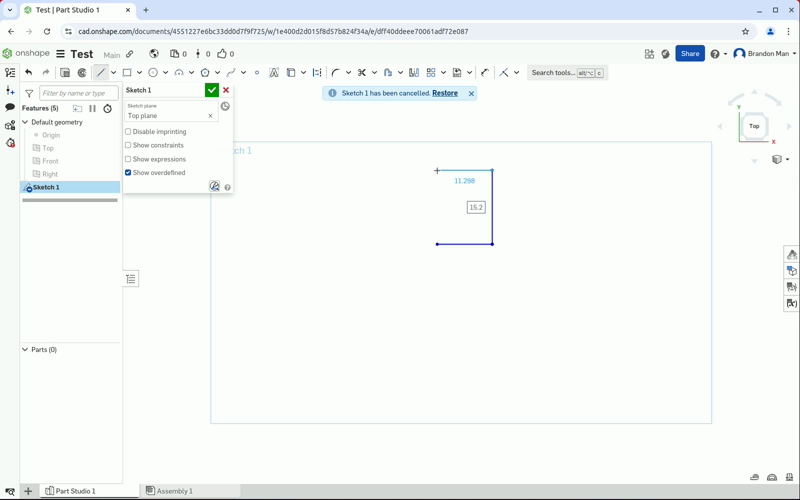
click(437, 170)
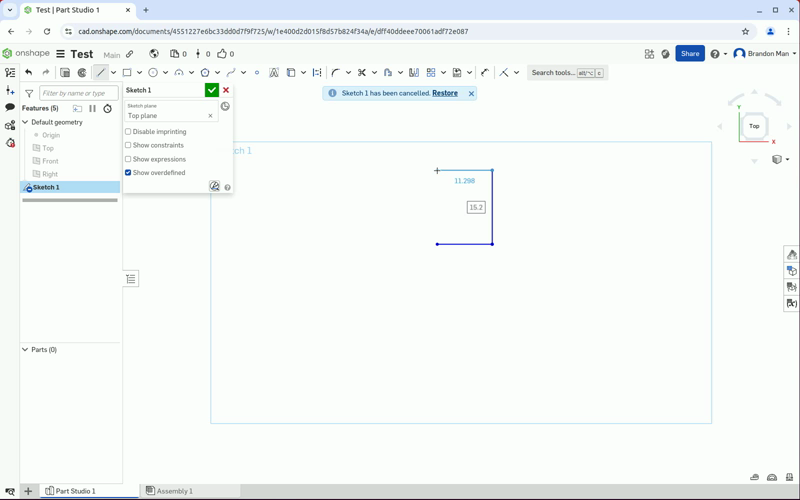
key_up(shift)
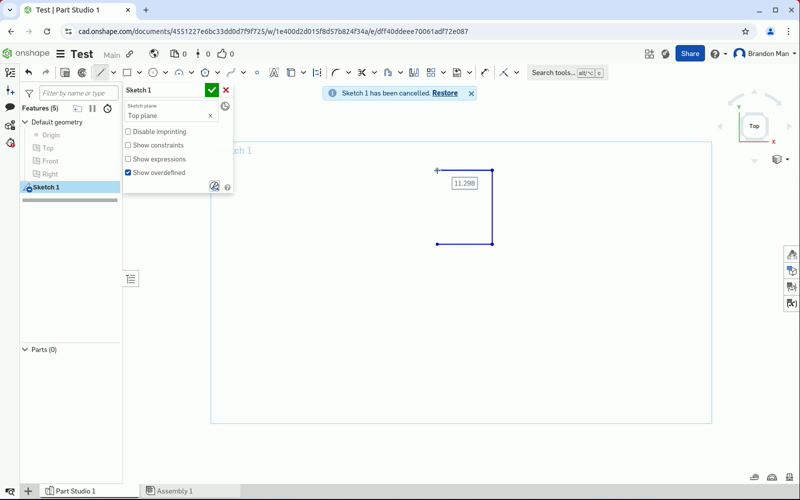
key_down(shift)
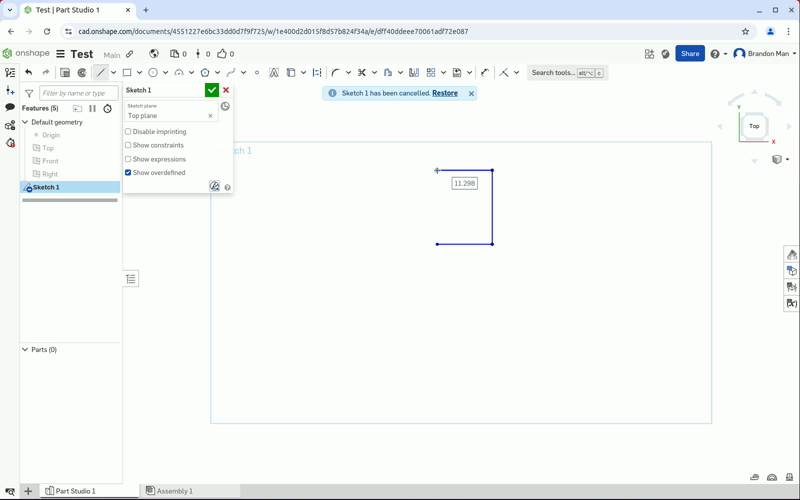
mouse_move(437, 244)
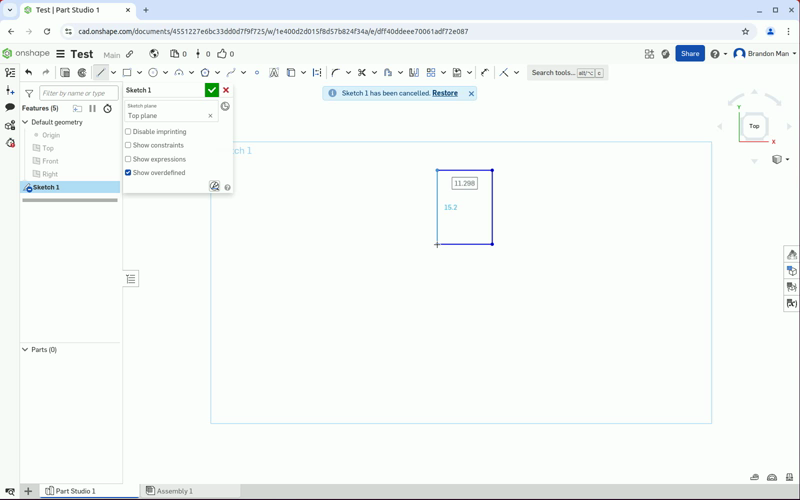
key_up(shift)
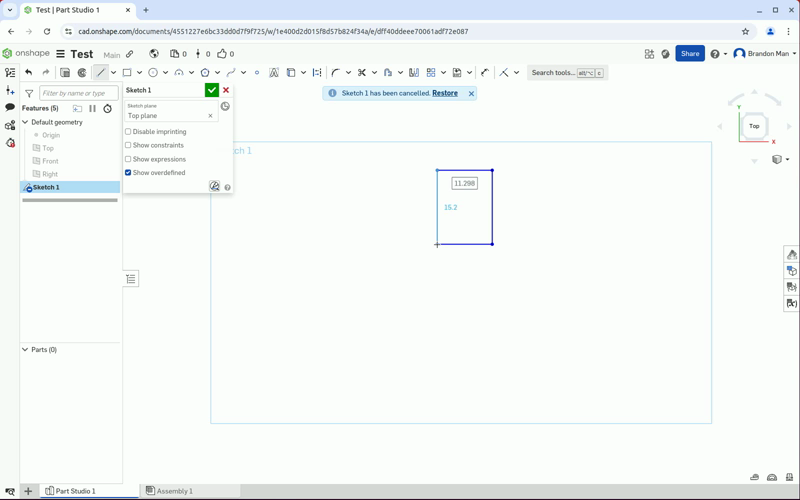
click(437, 244)
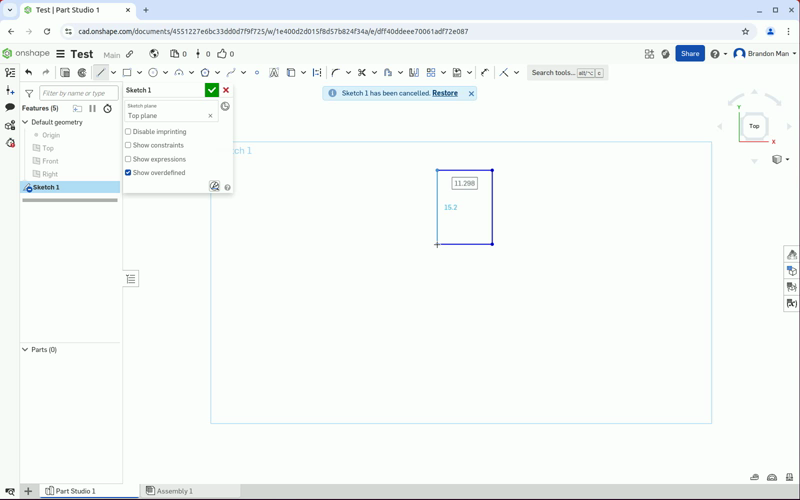
key(esc)
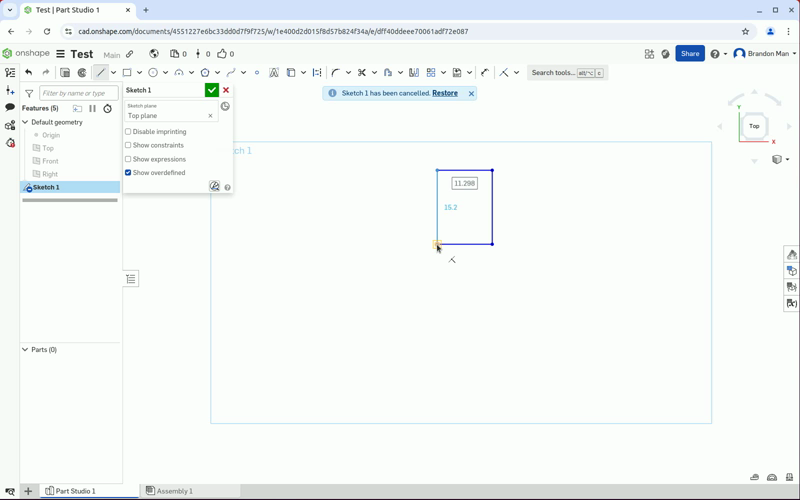
mouse_move(445, 235)
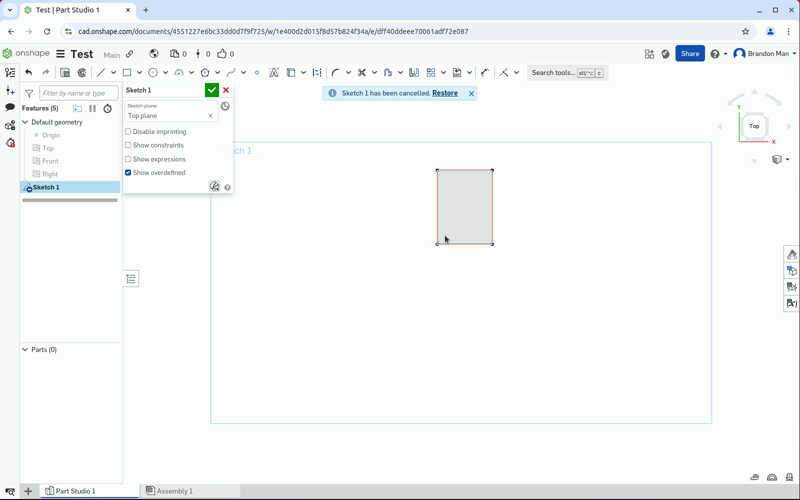
click(445, 235)
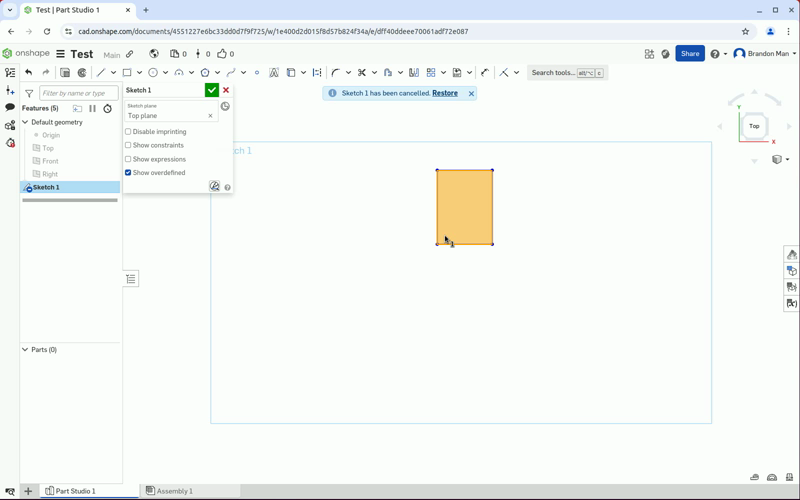
mouse_move(73, 352)
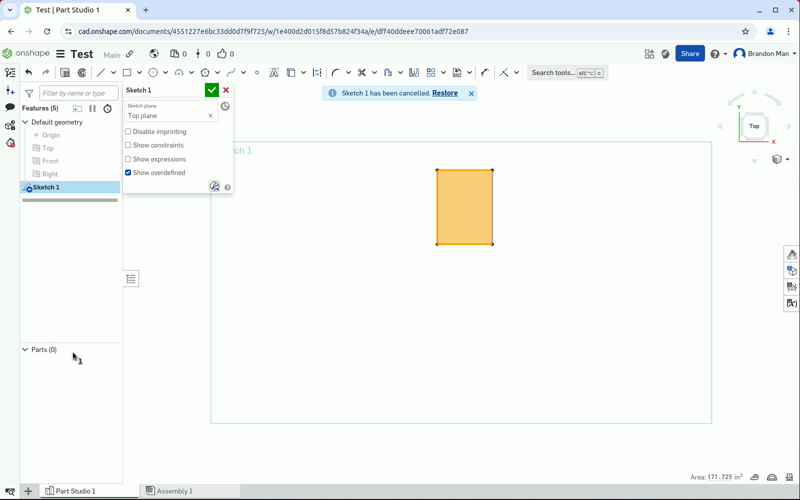
key(shift+y)
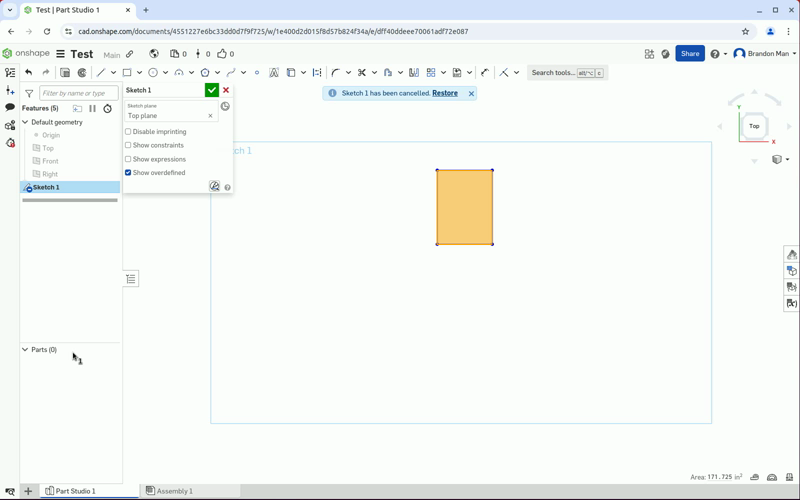
key(shift+e)
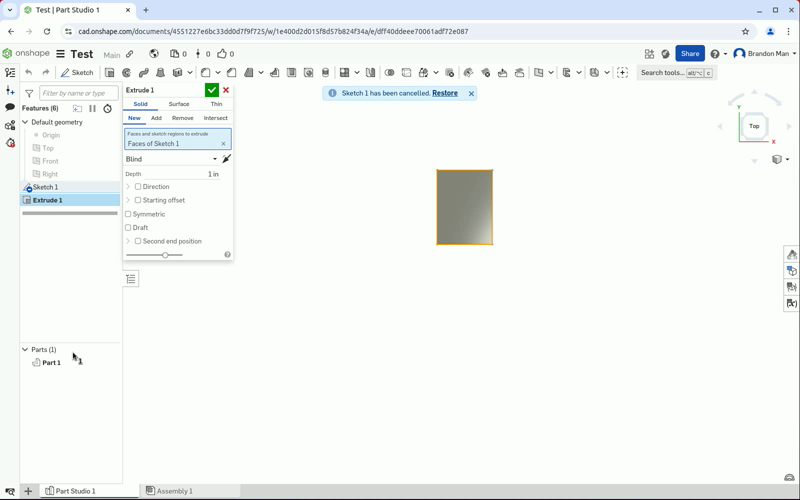
mouse_move(143, 106)
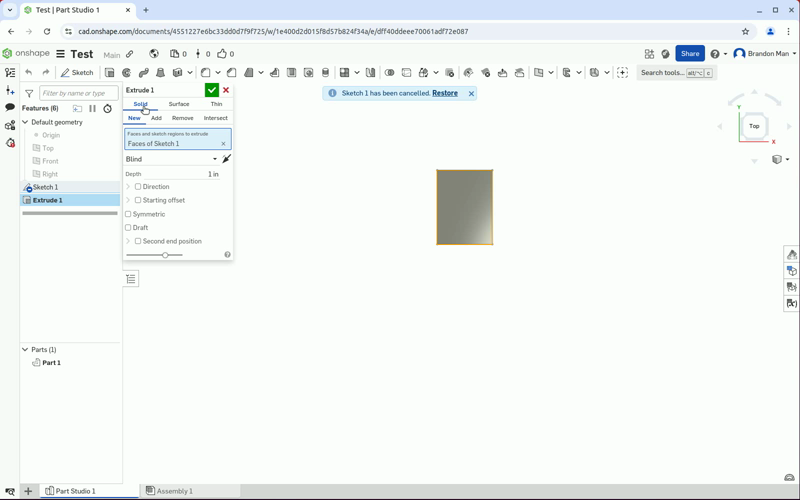
click(143, 106)
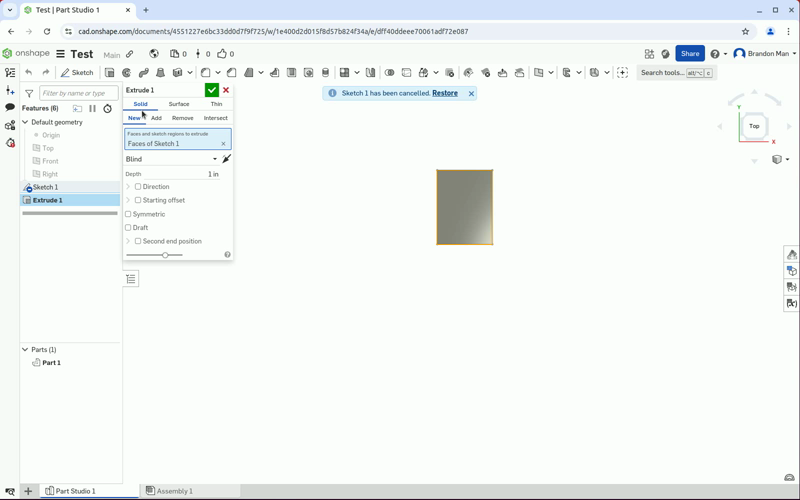
mouse_move(137, 120)
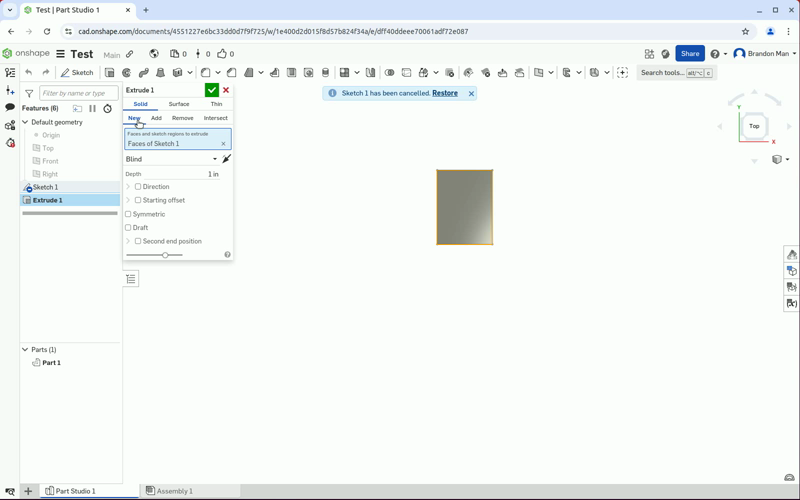
click(137, 120)
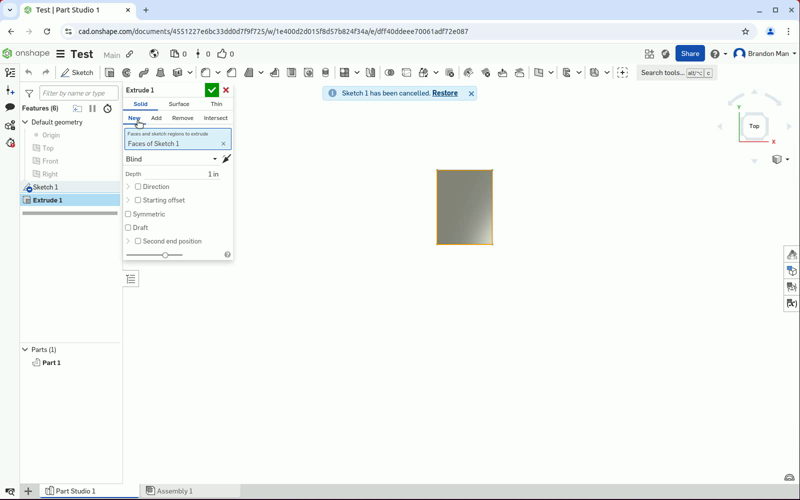
key(tab, 4)
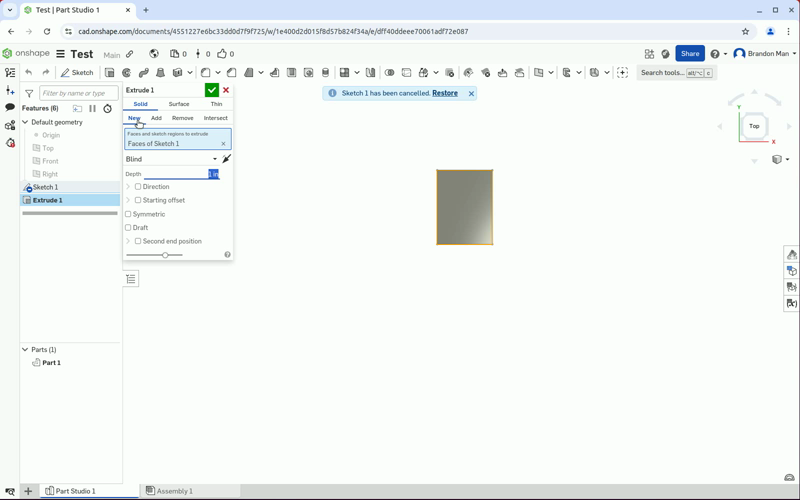
text(-8.425)
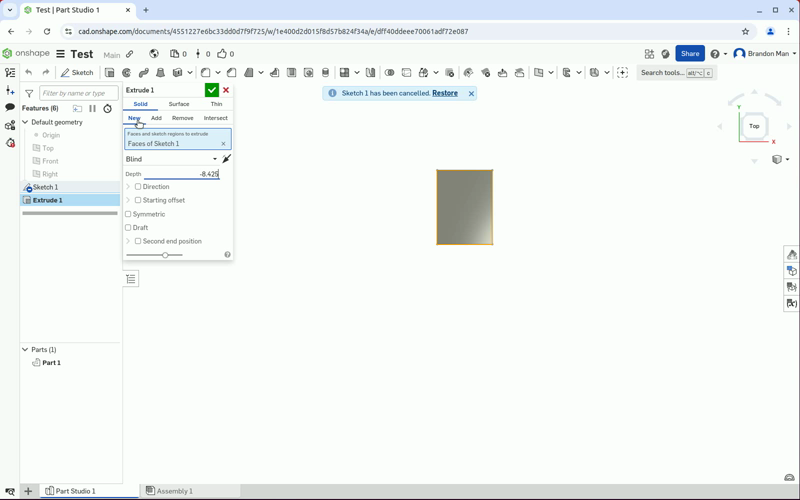
key(enter)
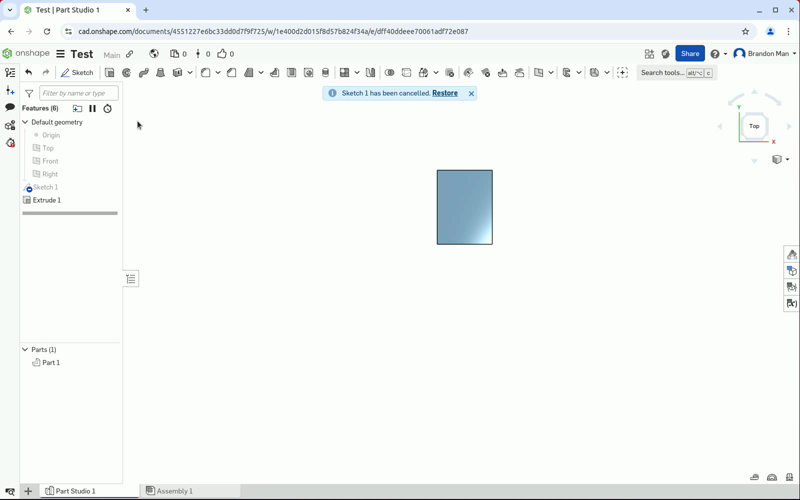
key(shift+h)
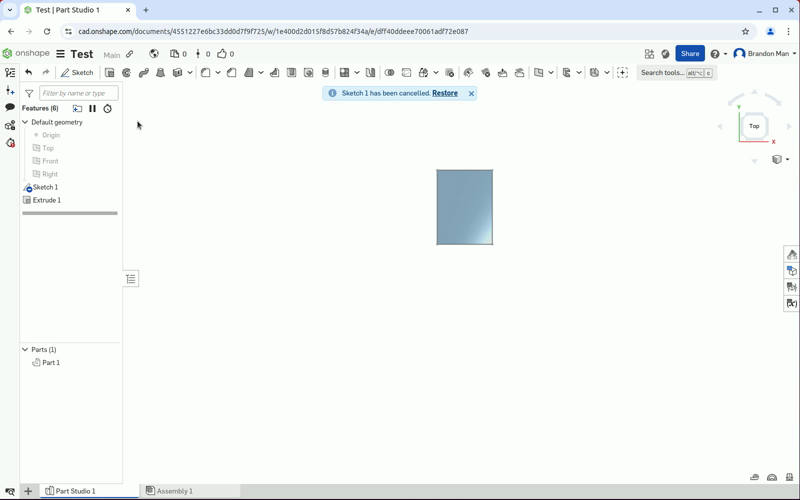
key(shift+h)
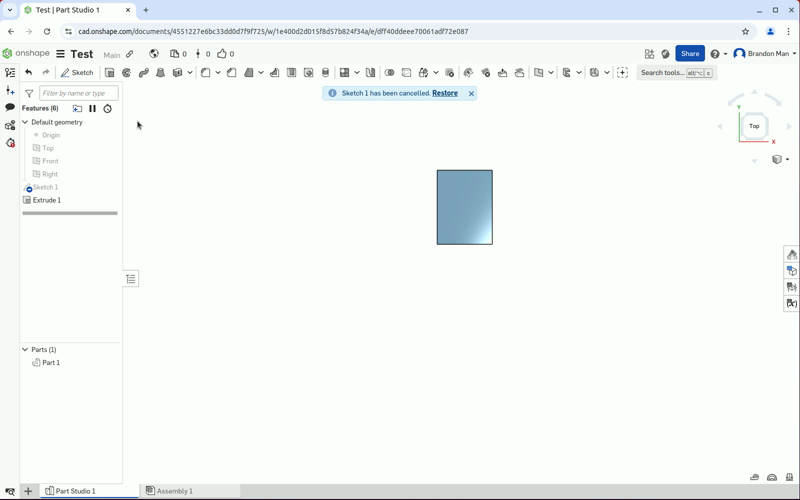
mouse_move(73, 189)
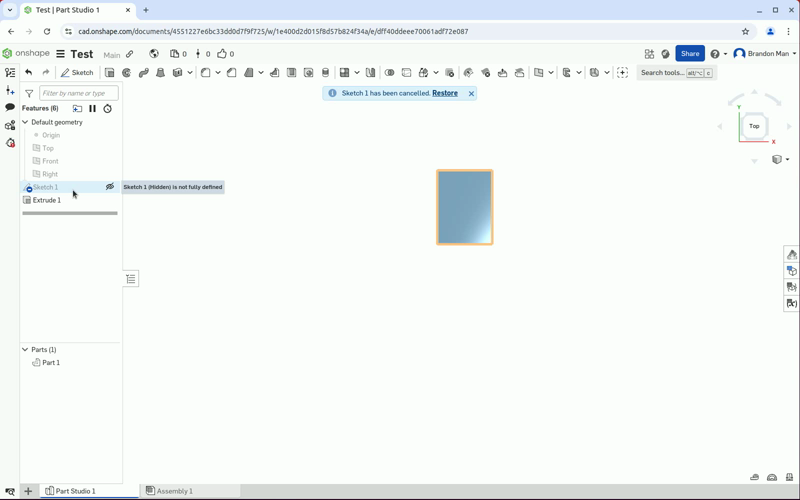
click(73, 189)
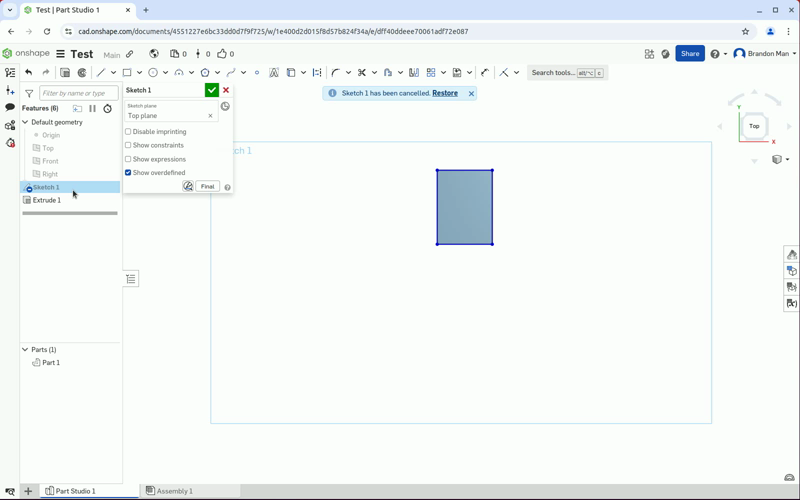
mouse_move(229, 92)
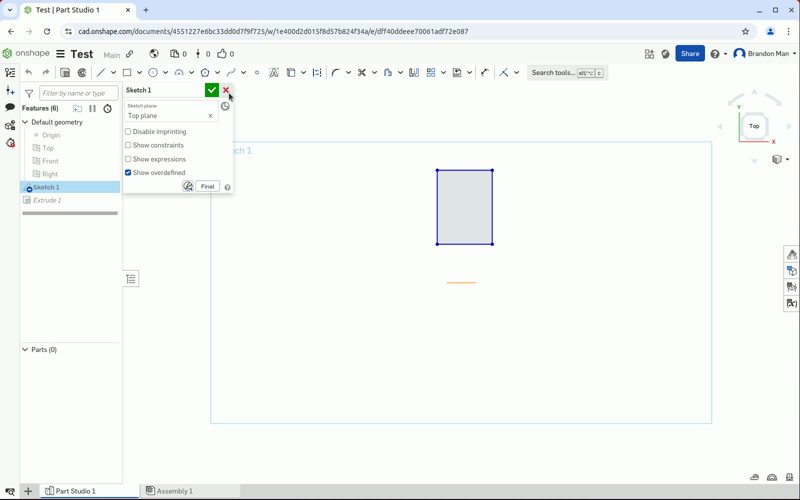
click(229, 92)
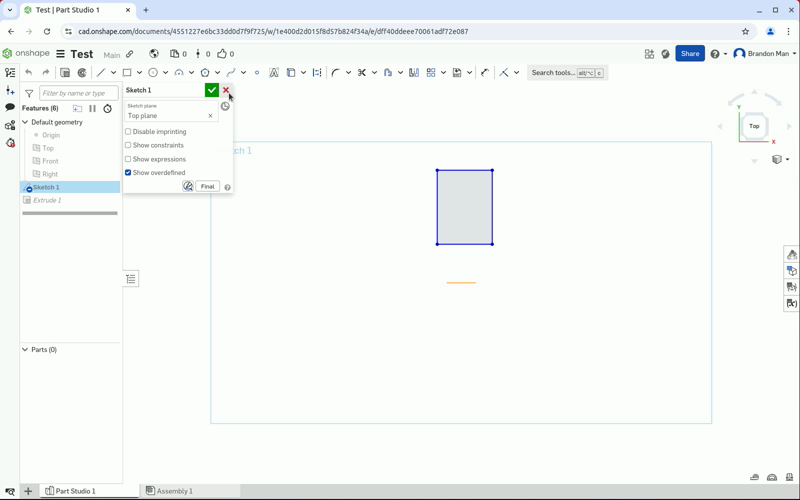
key(shift+s)
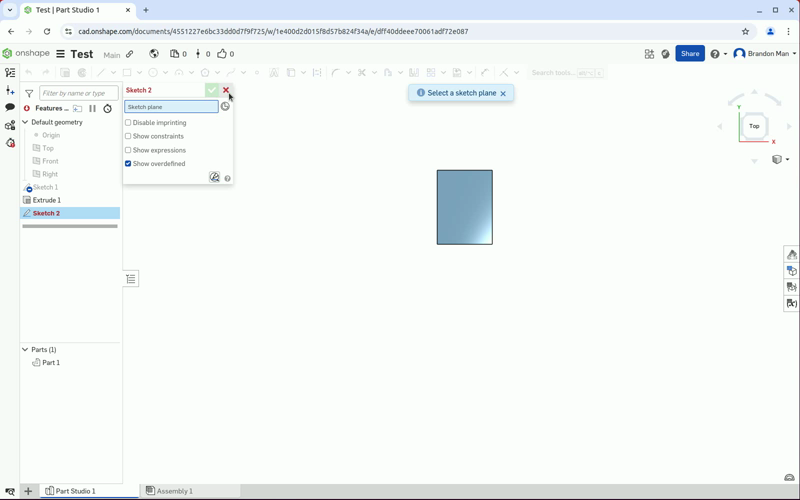
mouse_move(73, 150)
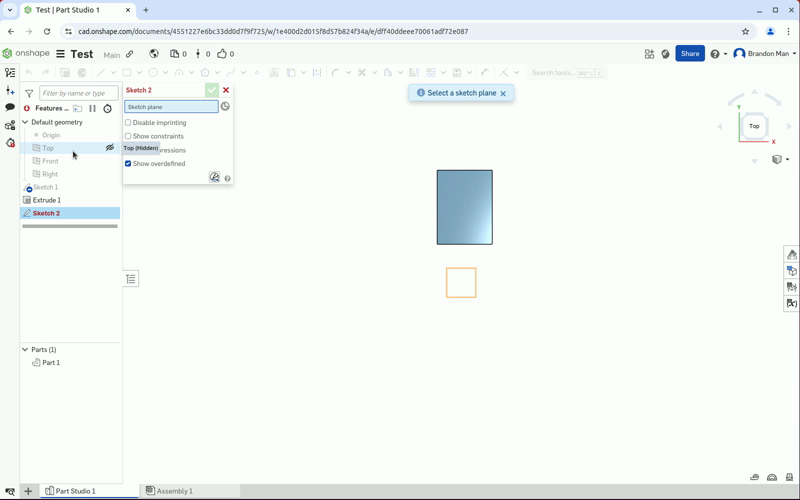
click(73, 150)
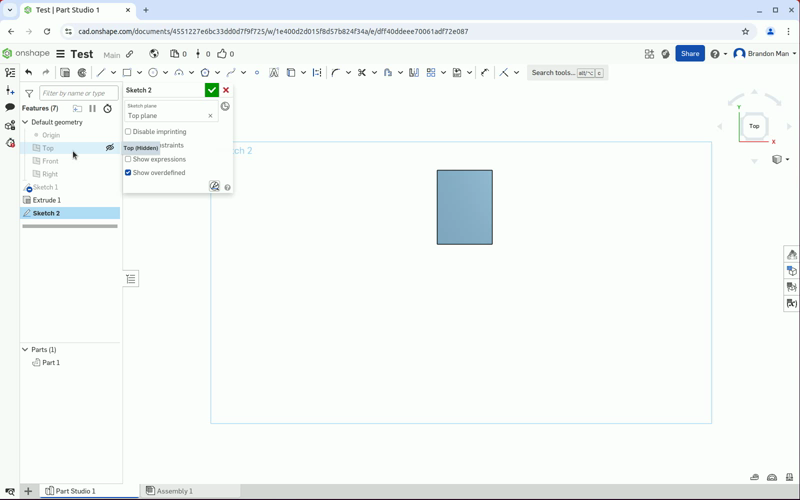
mouse_move(73, 352)
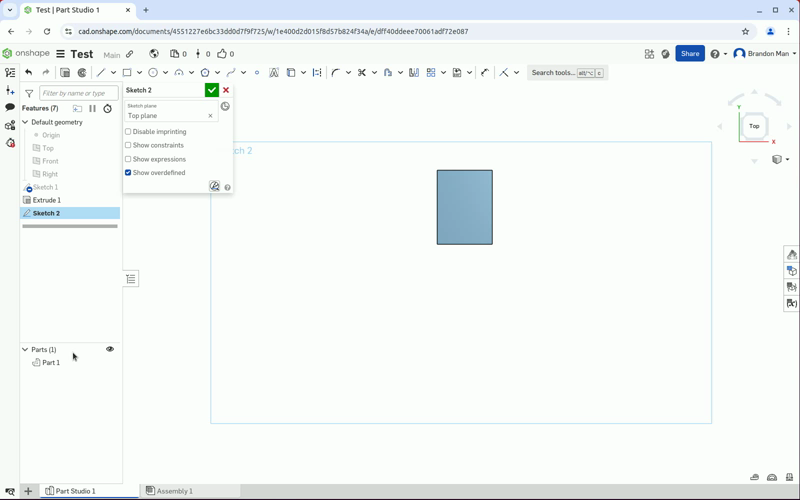
key(y)
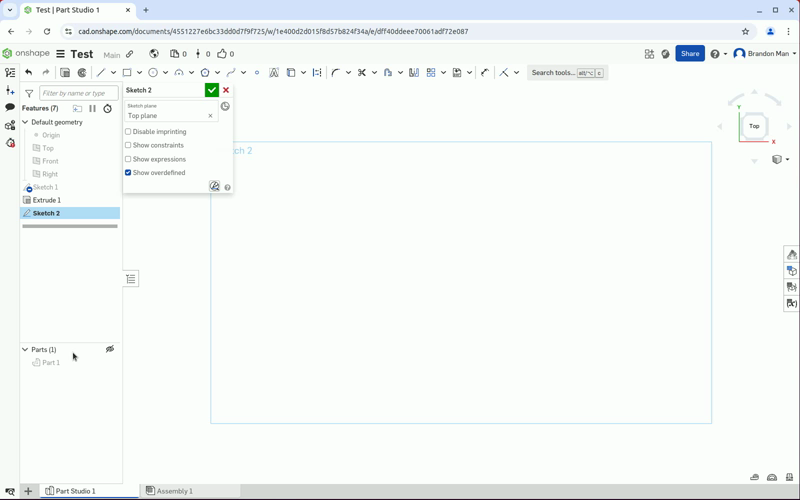
key(l)
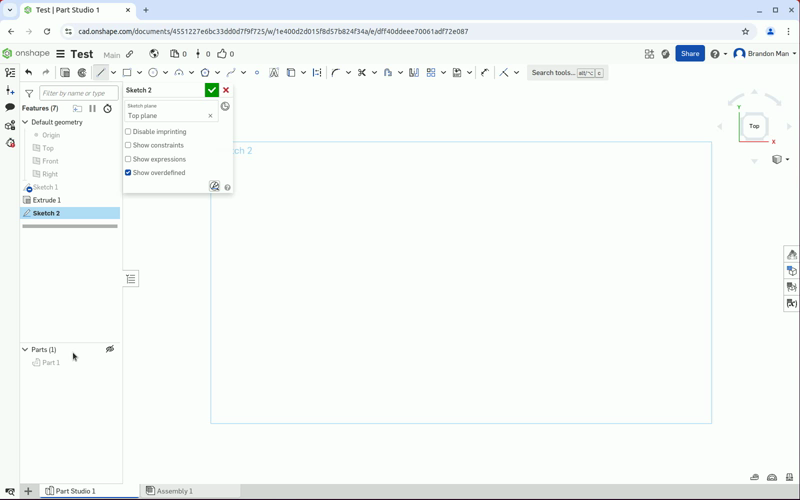
key_down(shift)
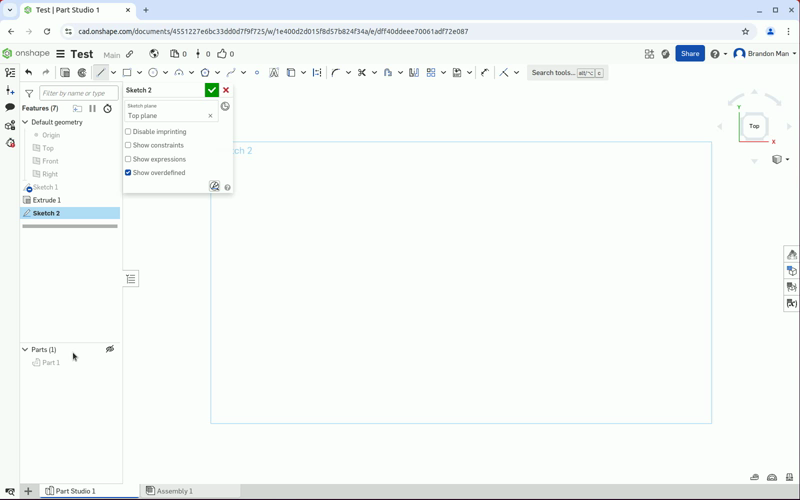
mouse_move(437, 299)
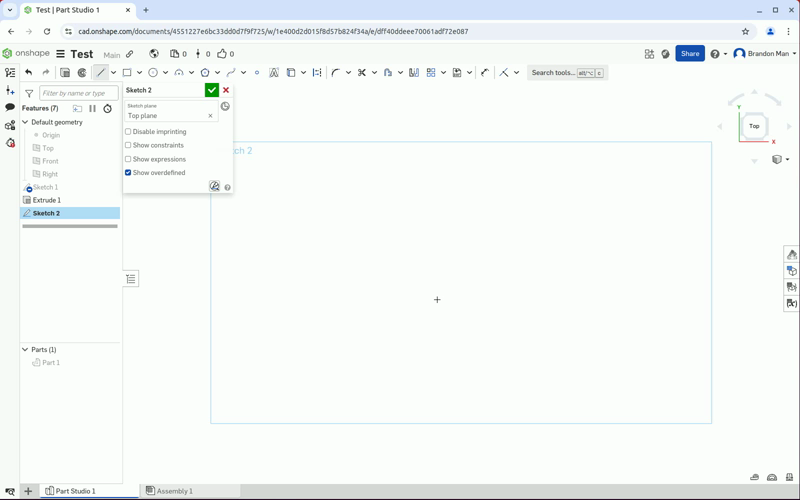
click(437, 299)
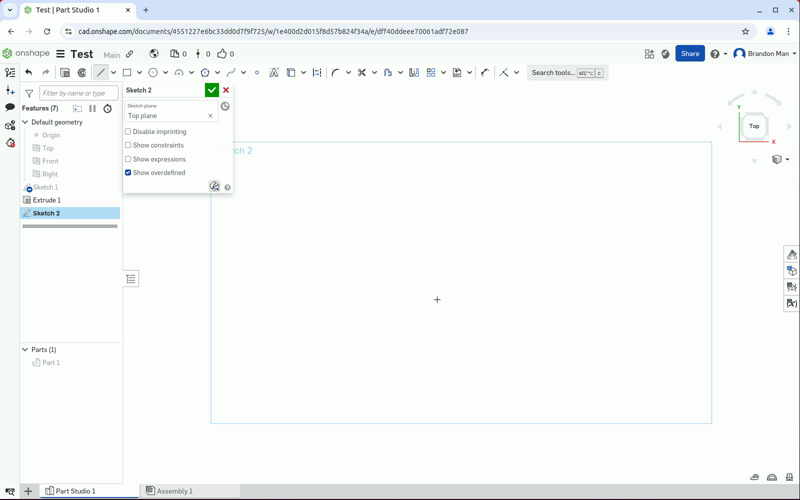
key_up(shift)
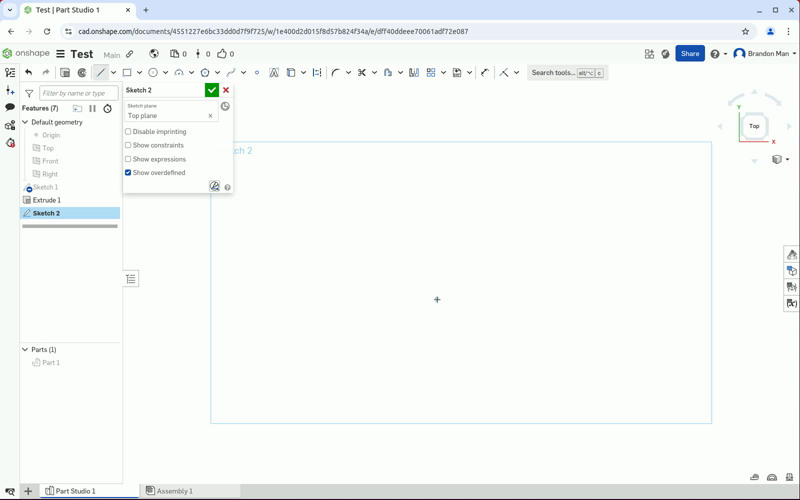
key_down(shift)
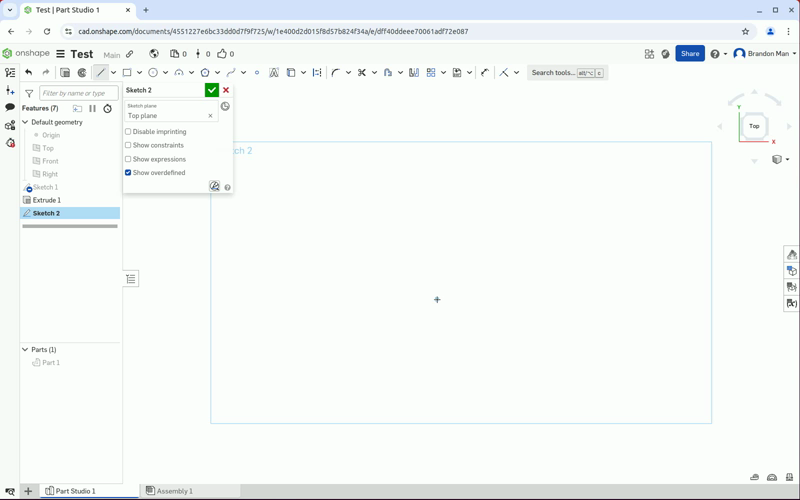
mouse_move(467, 299)
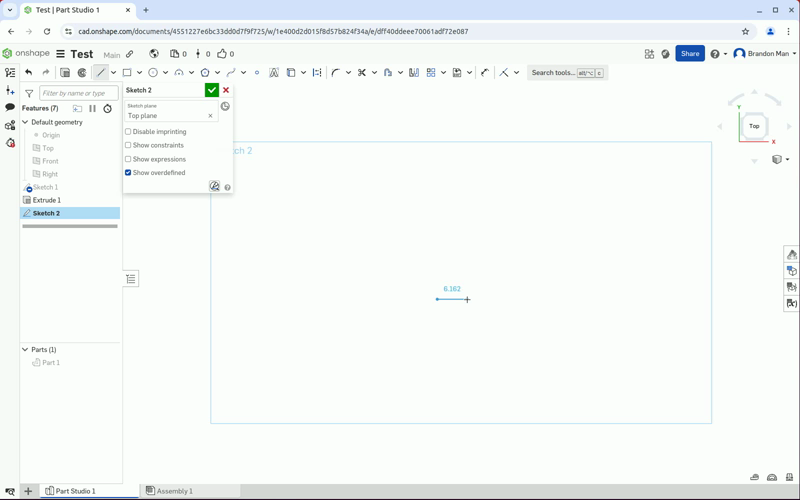
mouse_move(492, 299)
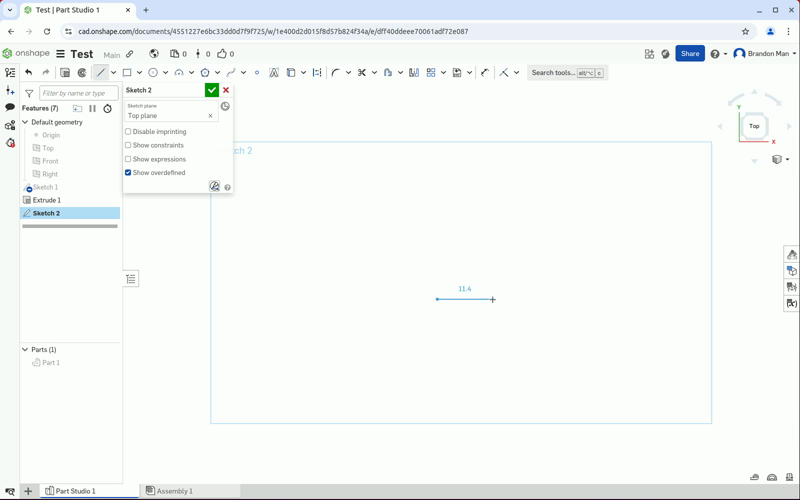
click(492, 299)
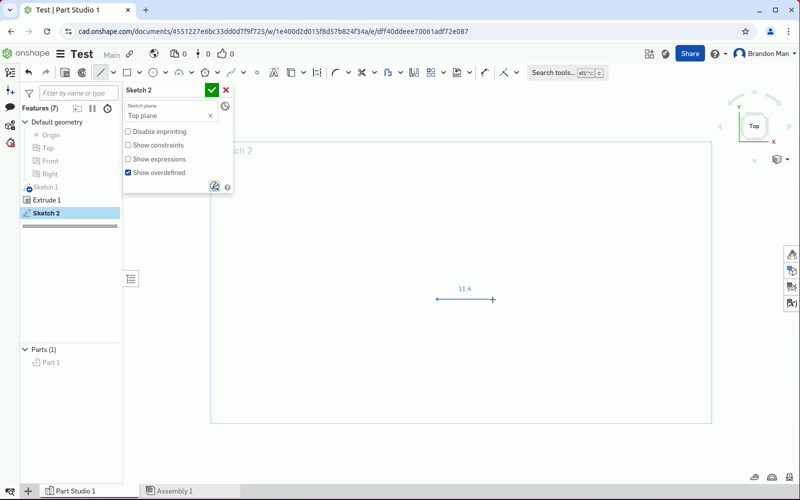
key_up(shift)
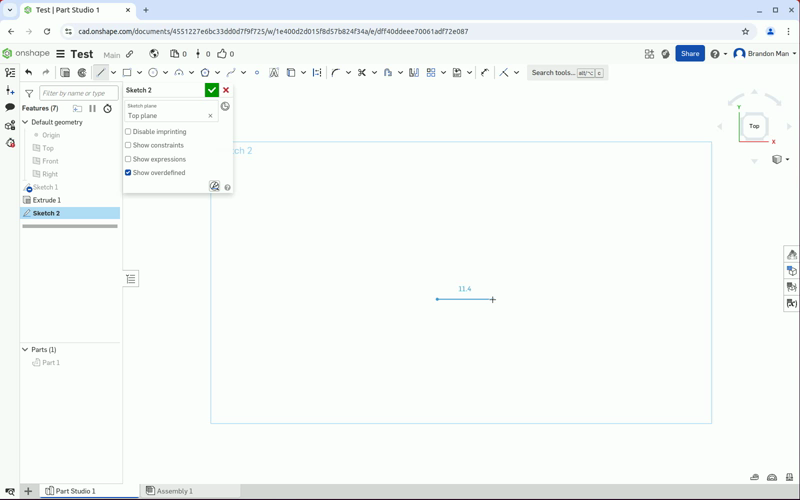
key_down(shift)
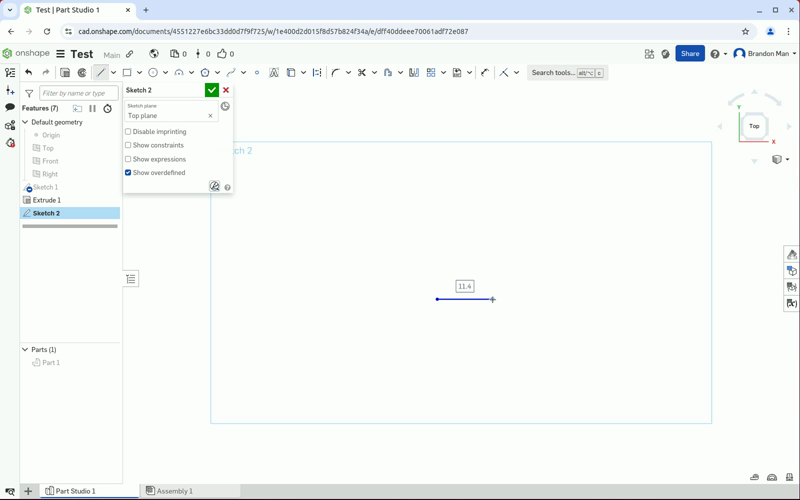
mouse_move(522, 299)
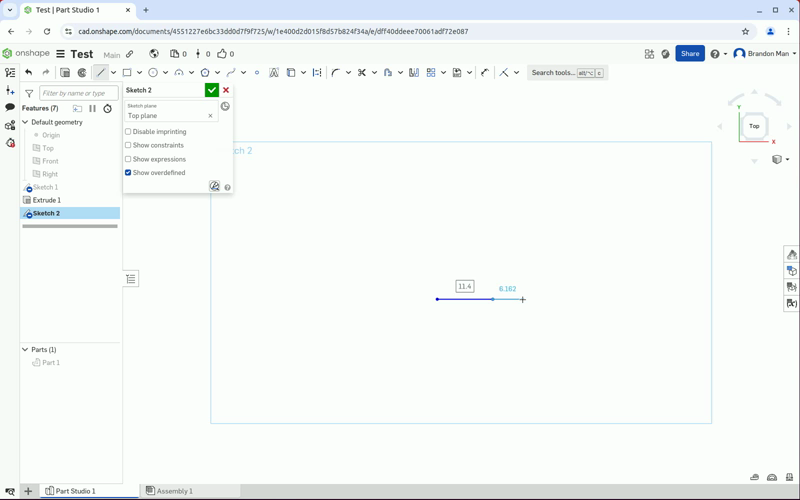
mouse_move(492, 243)
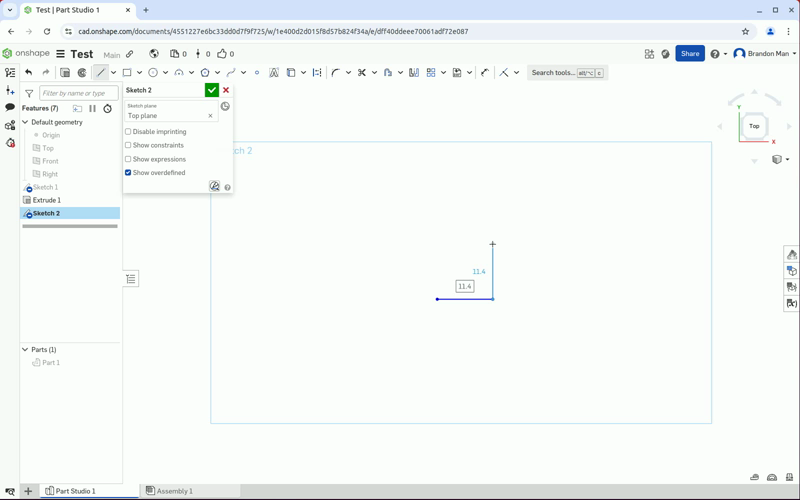
click(492, 243)
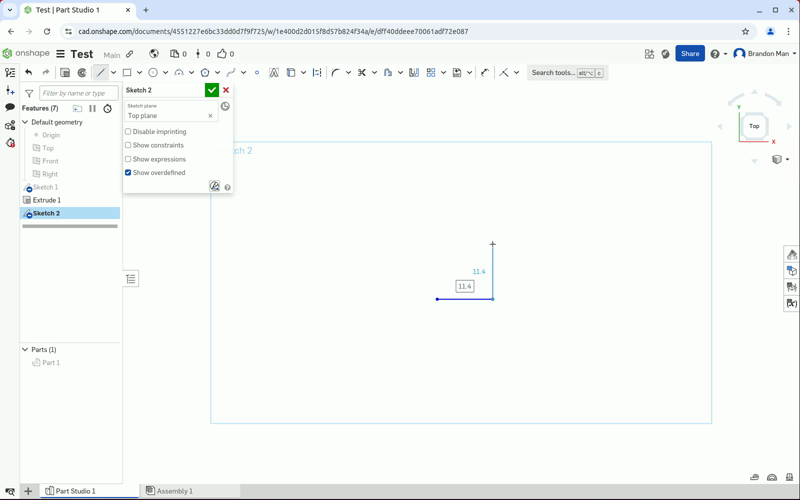
key_up(shift)
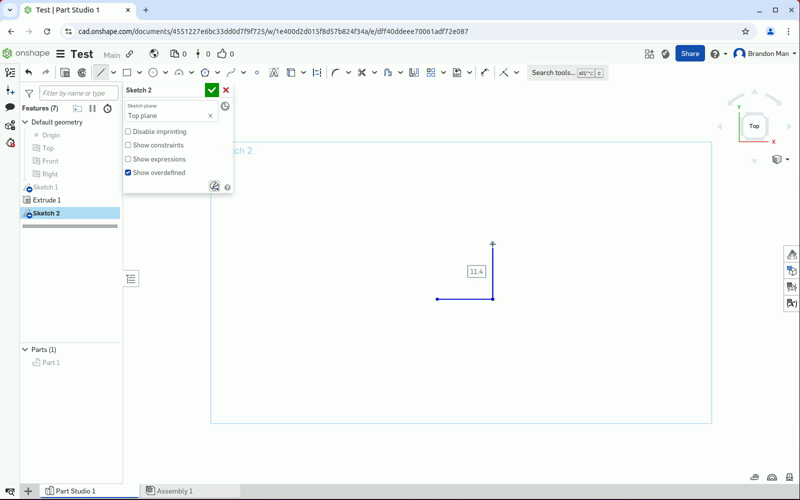
key_down(shift)
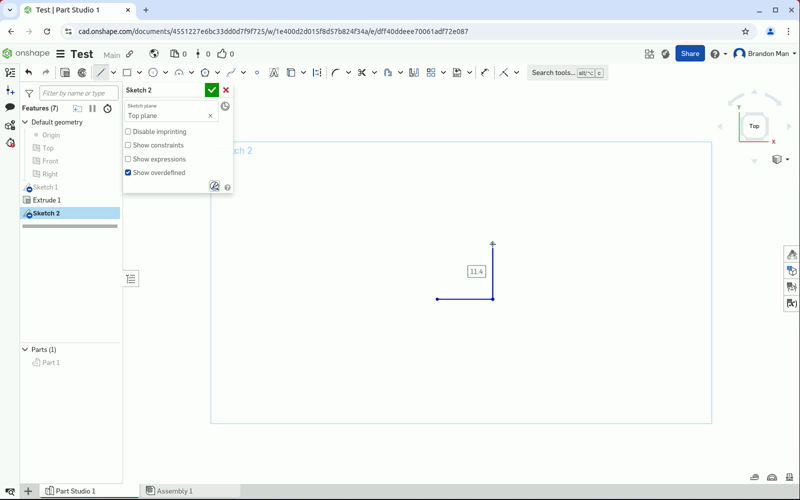
mouse_move(522, 243)
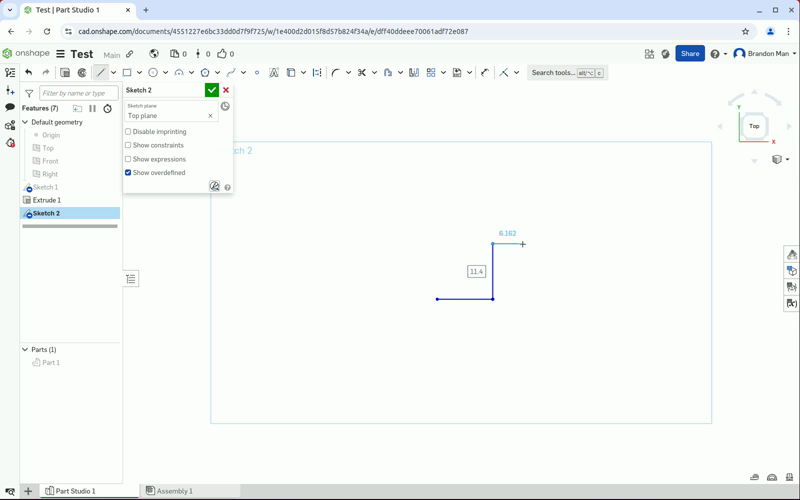
mouse_move(437, 243)
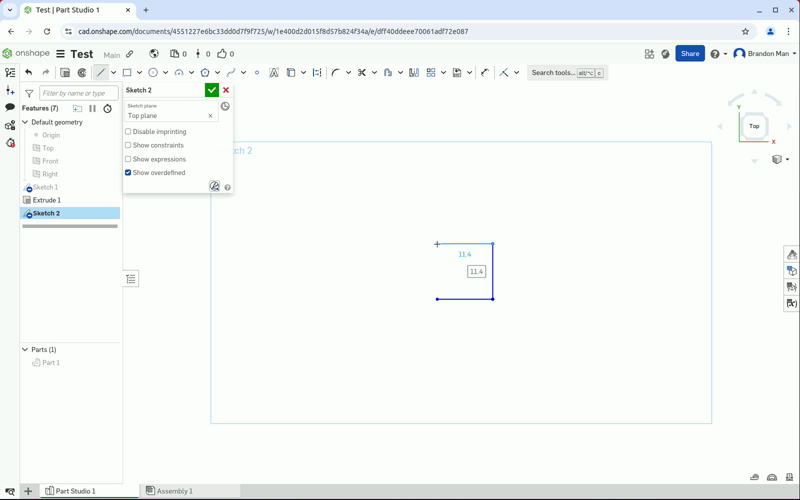
click(437, 243)
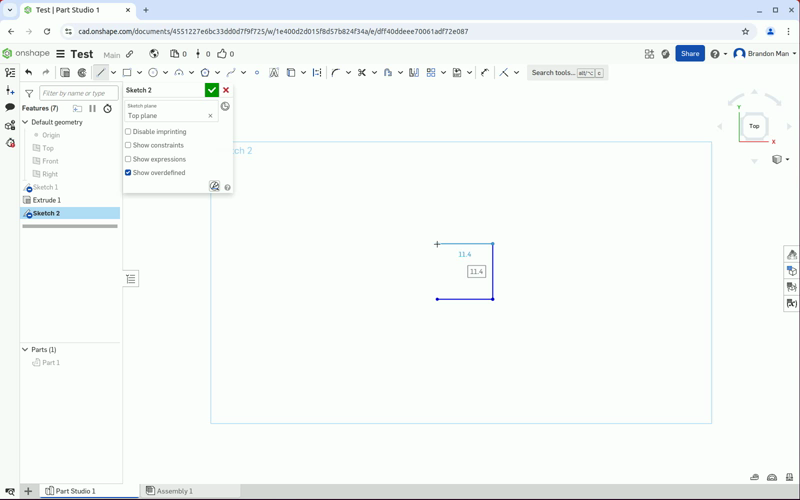
key_up(shift)
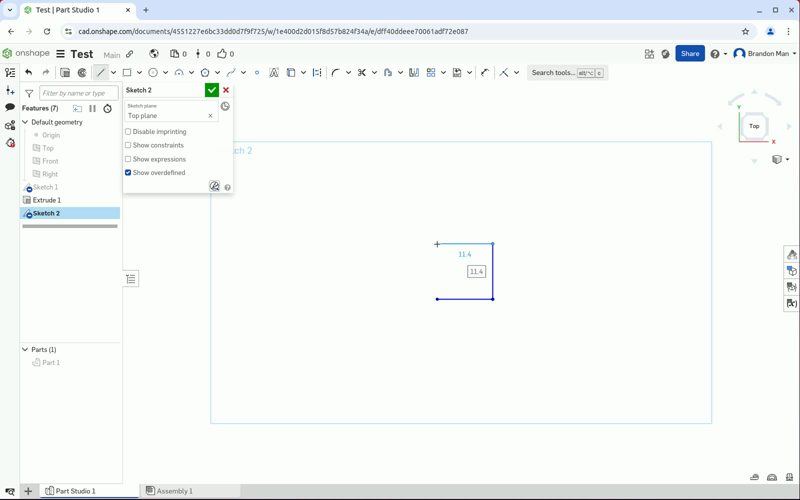
mouse_move(467, 243)
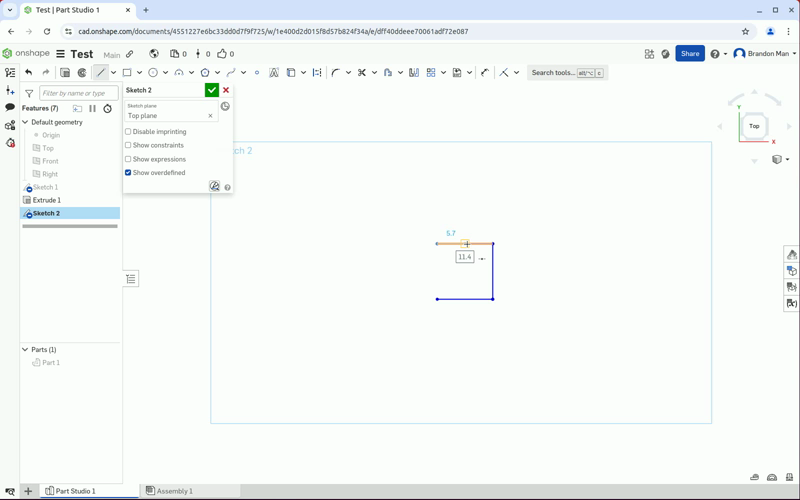
key_down(shift)
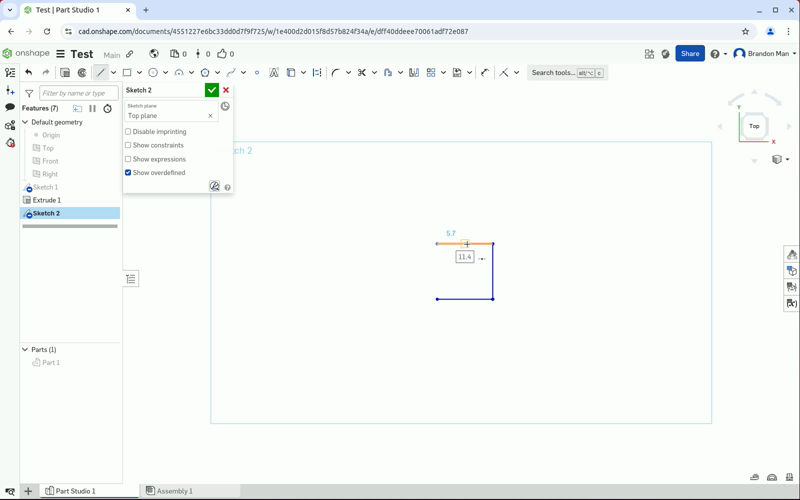
mouse_move(437, 299)
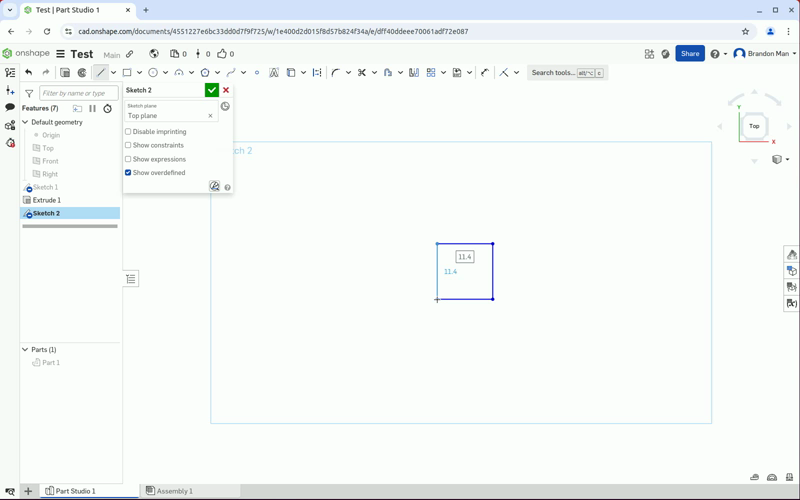
key_up(shift)
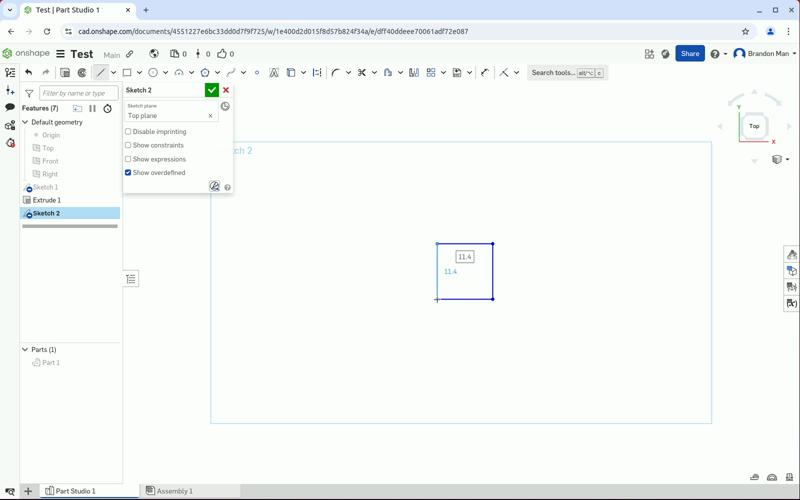
click(437, 299)
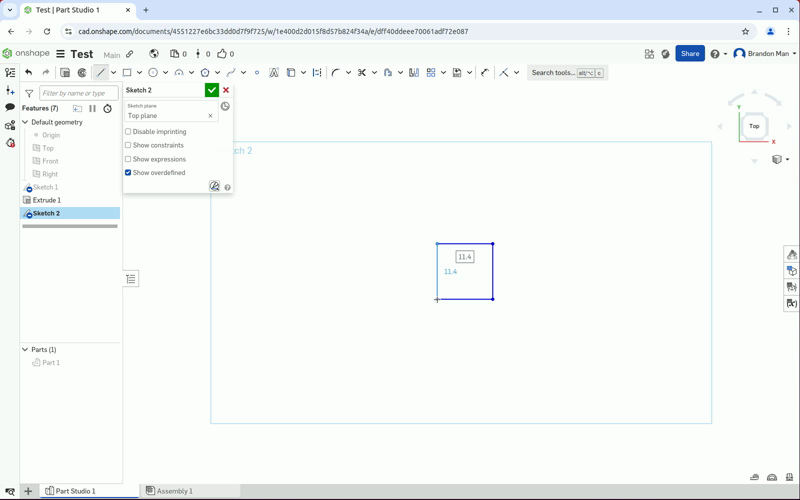
key(esc)
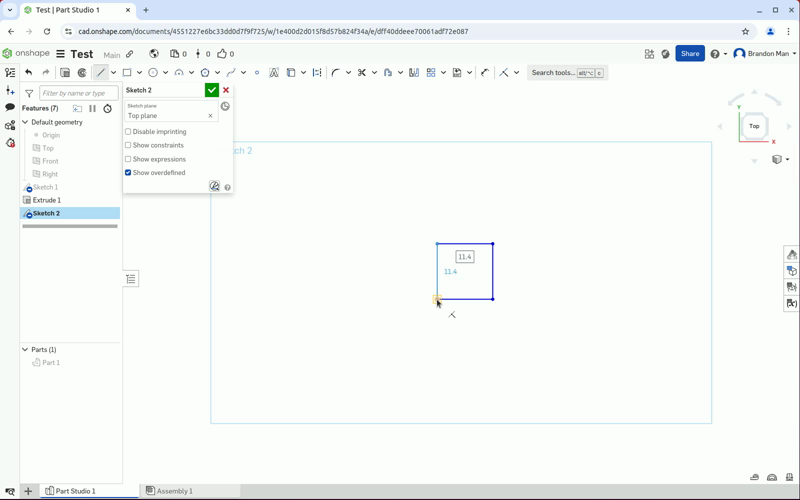
mouse_move(465, 293)
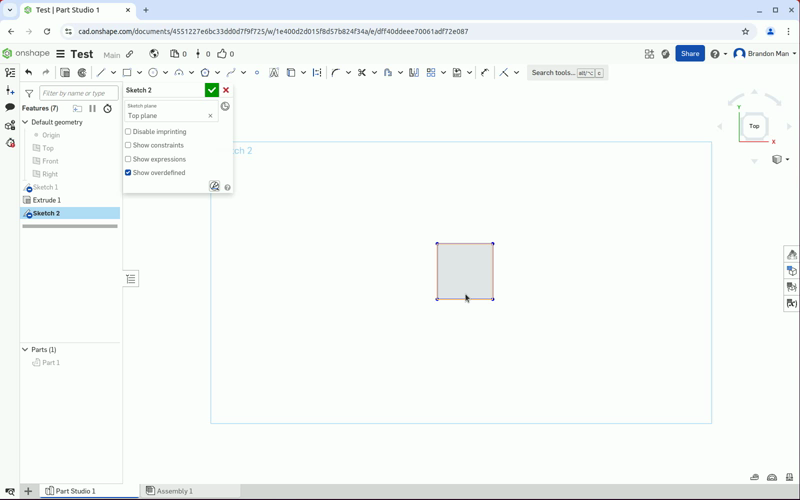
click(465, 293)
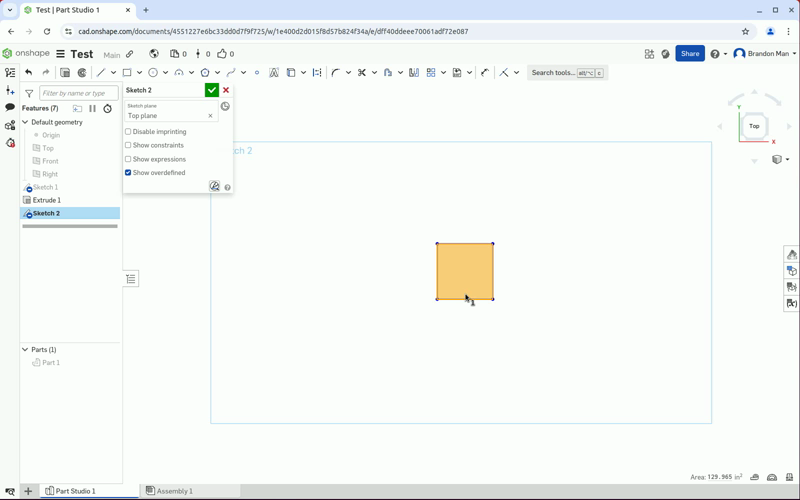
mouse_move(73, 352)
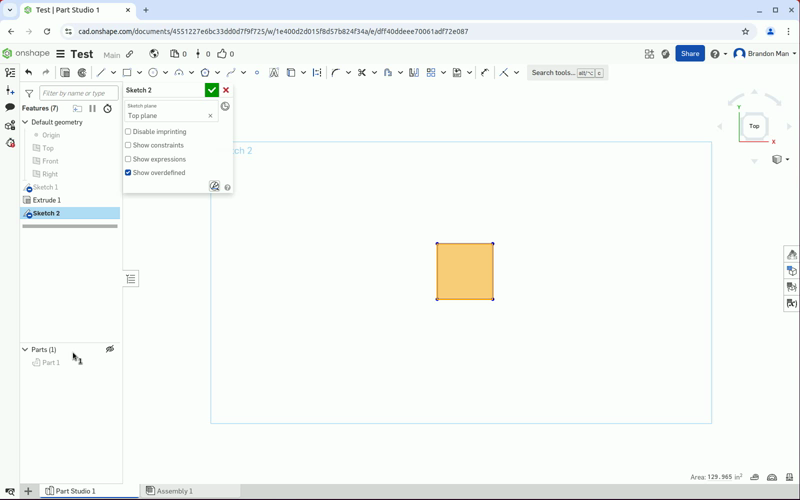
key(shift+y)
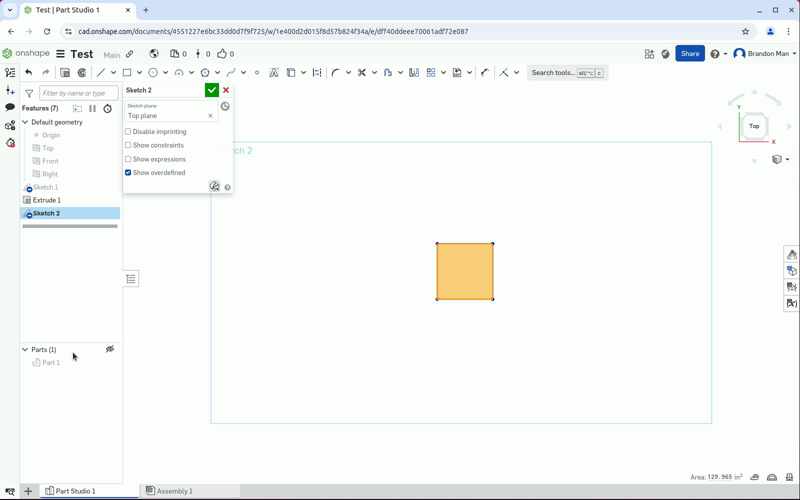
key(shift+e)
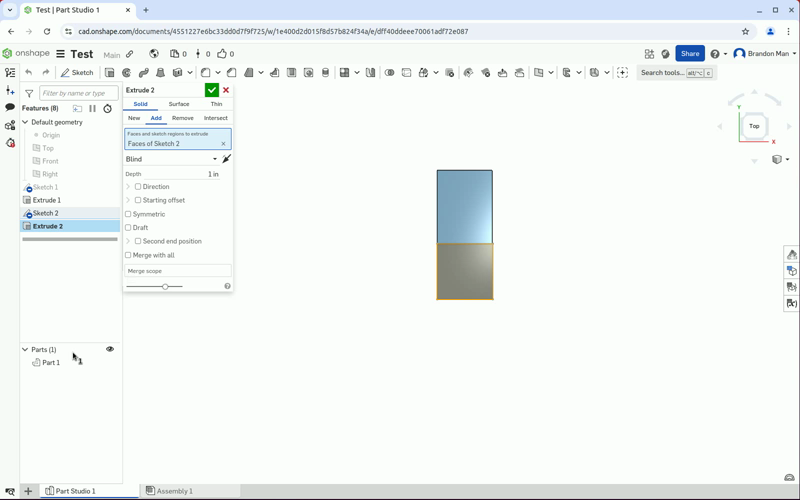
mouse_move(143, 106)
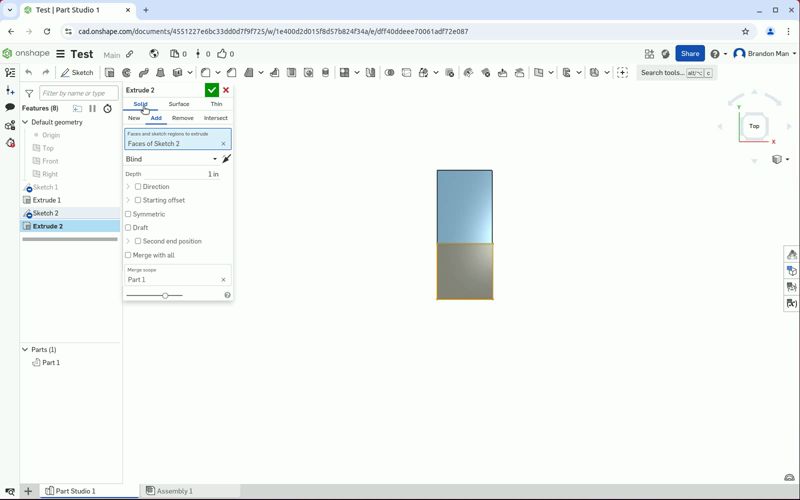
click(143, 106)
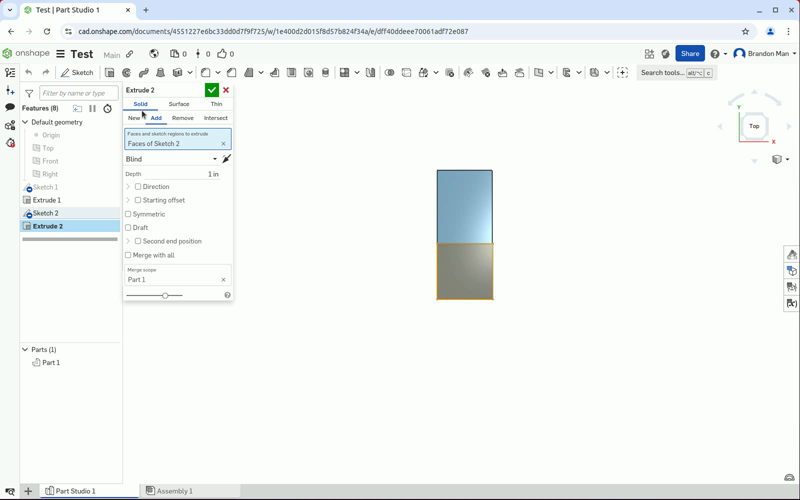
mouse_move(137, 120)
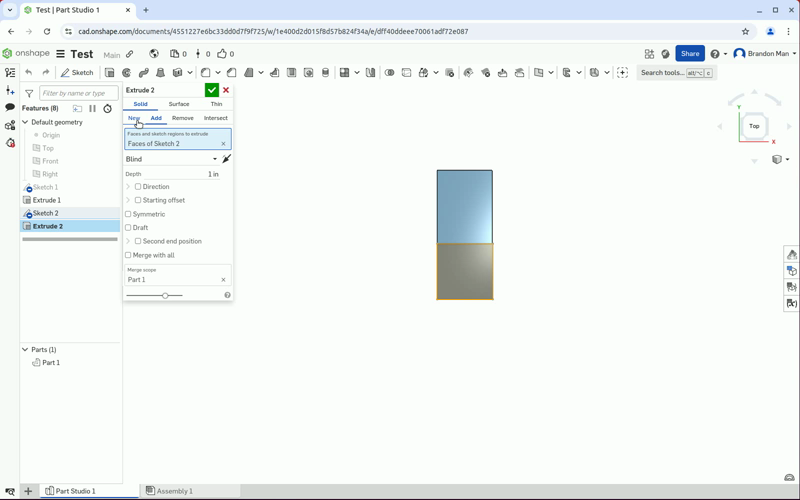
click(137, 120)
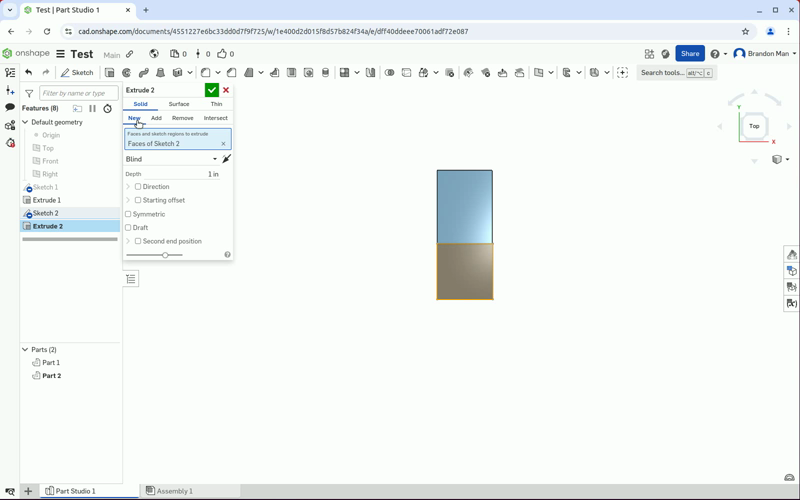
key(tab, 4)
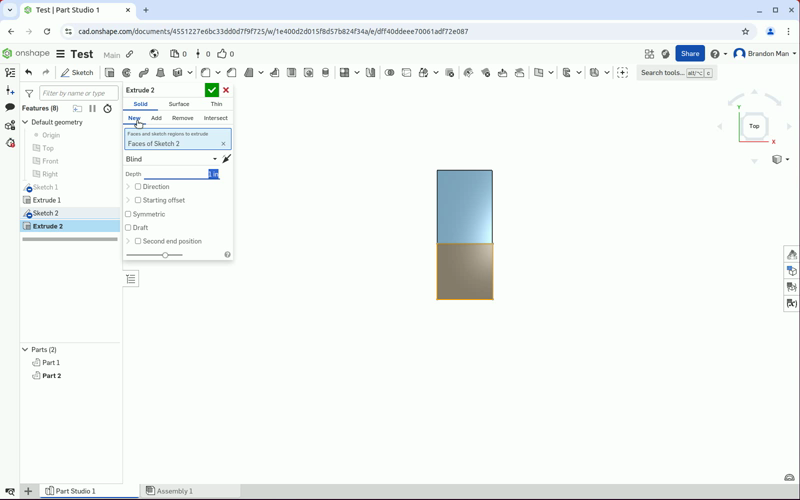
text(-8.425)
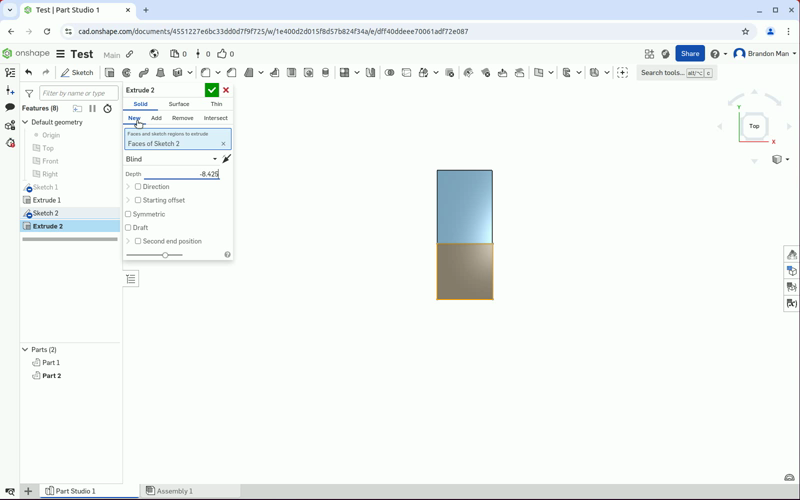
key(enter)
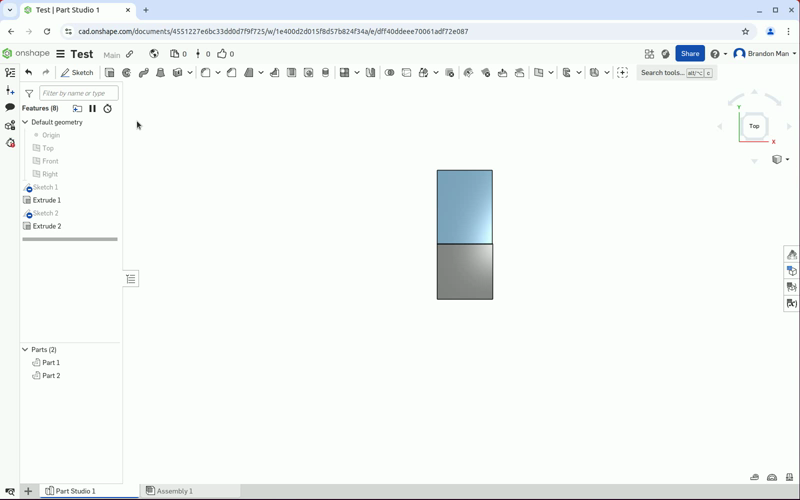
key(shift+h)
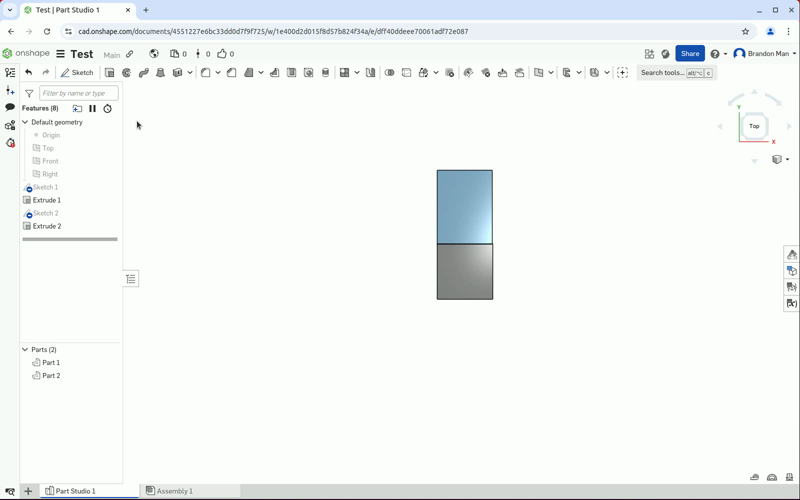
key(shift+h)
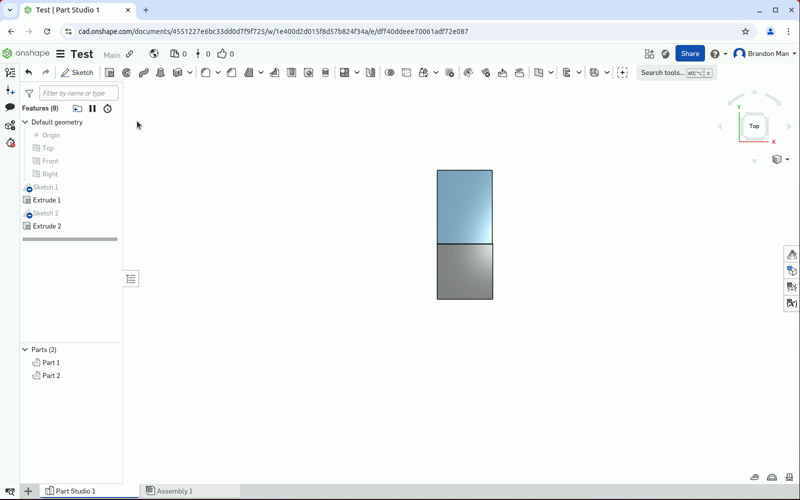
mouse_move(73, 189)
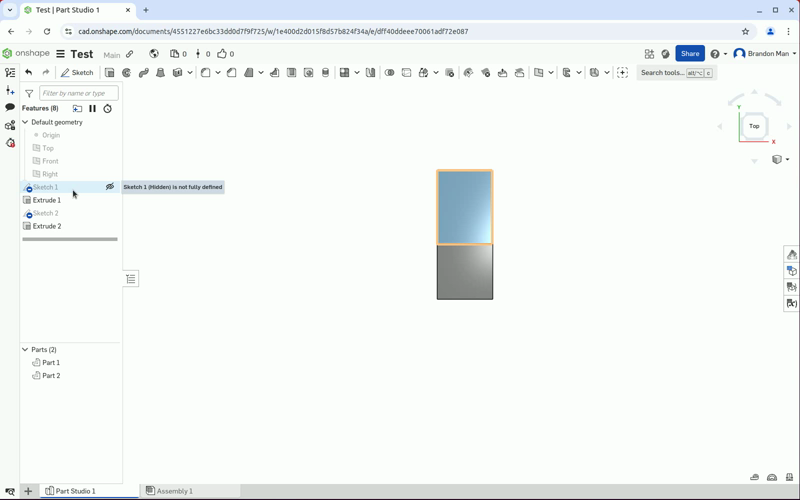
click(73, 189)
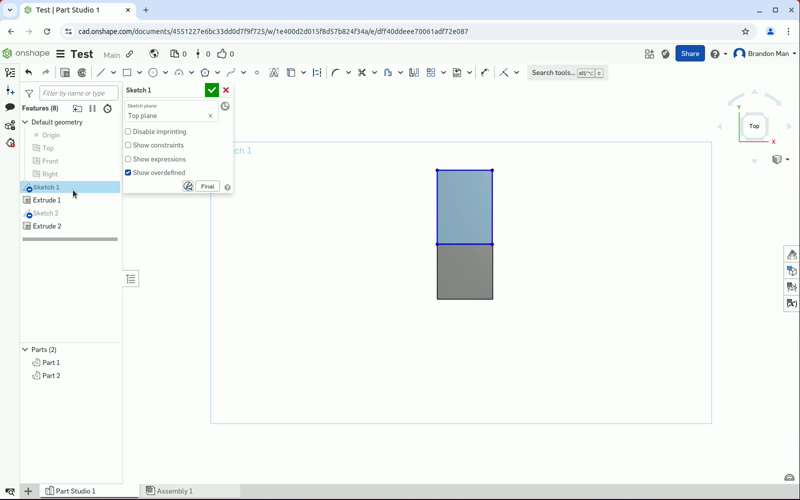
mouse_move(229, 92)
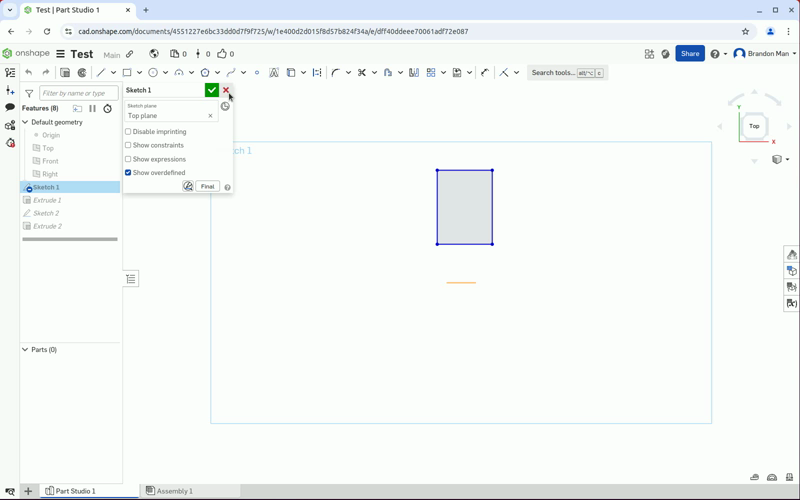
click(229, 92)
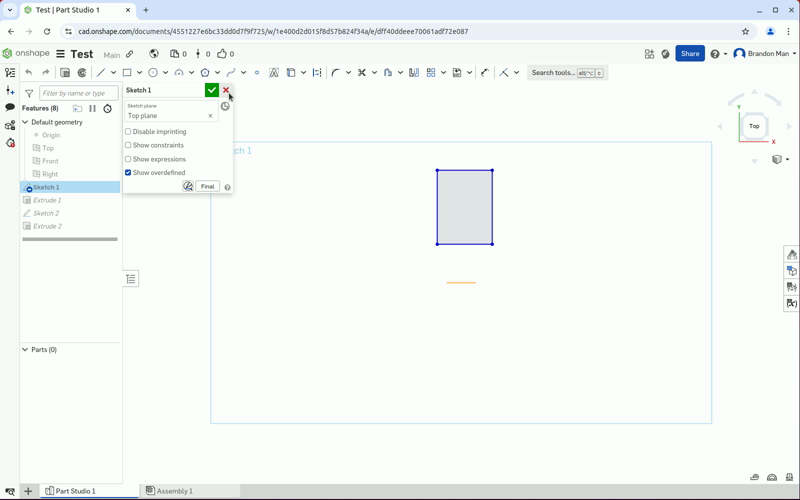
key(shift+s)
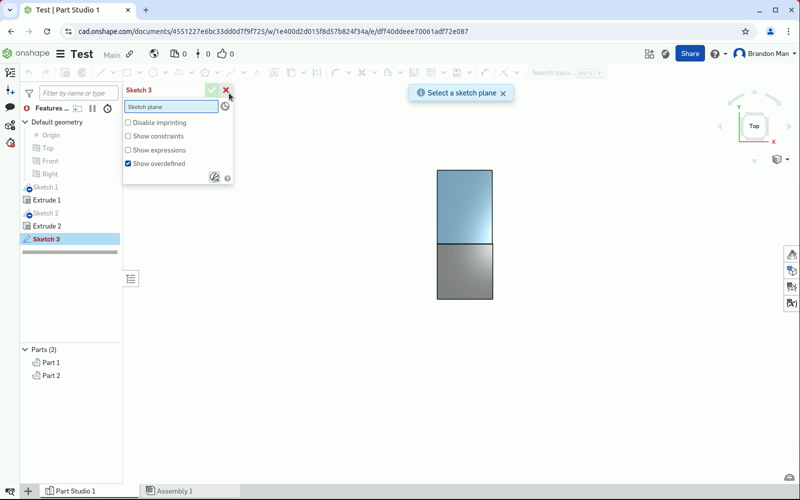
mouse_move(73, 150)
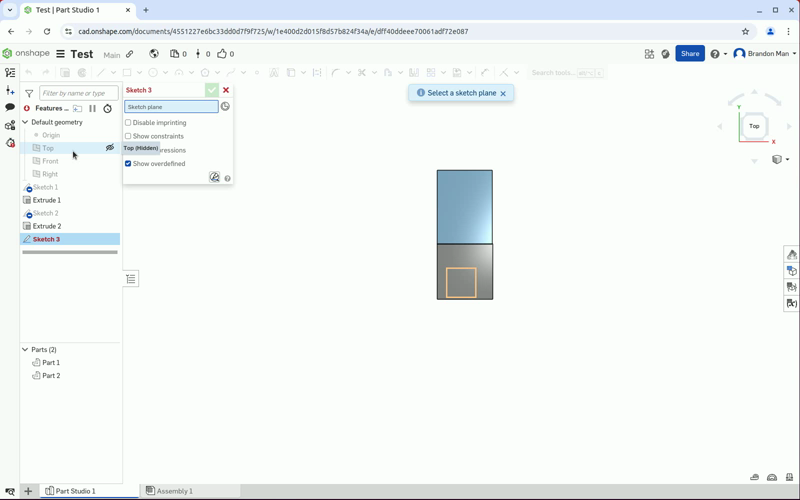
click(73, 150)
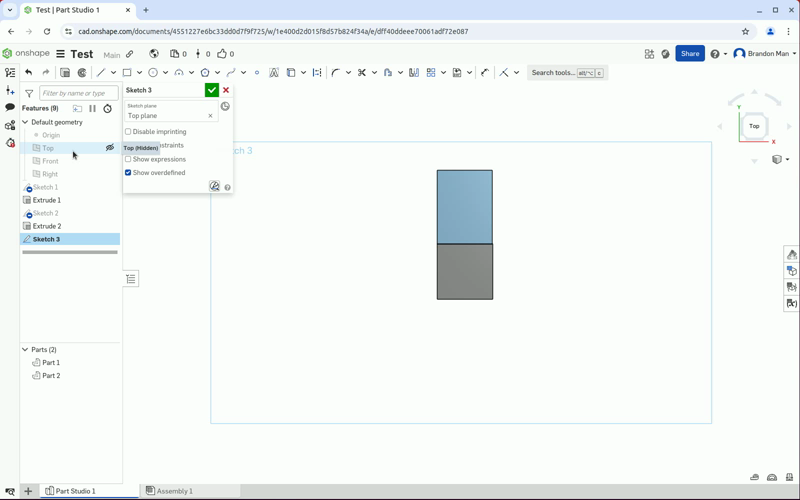
mouse_move(73, 352)
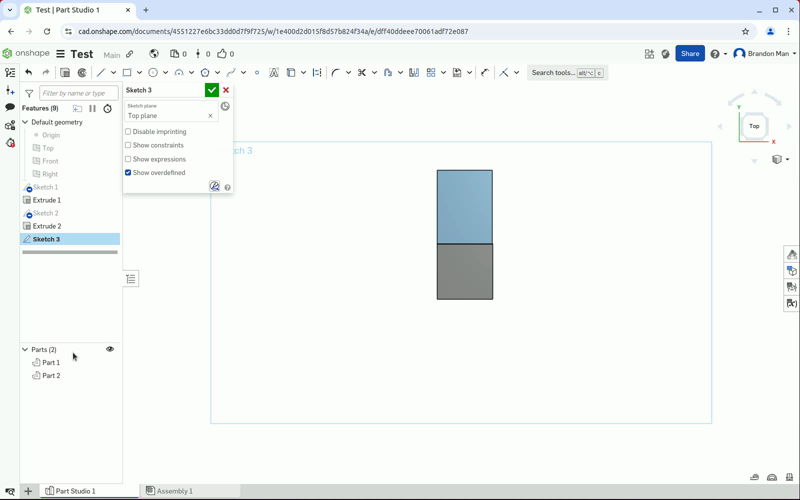
key(y)
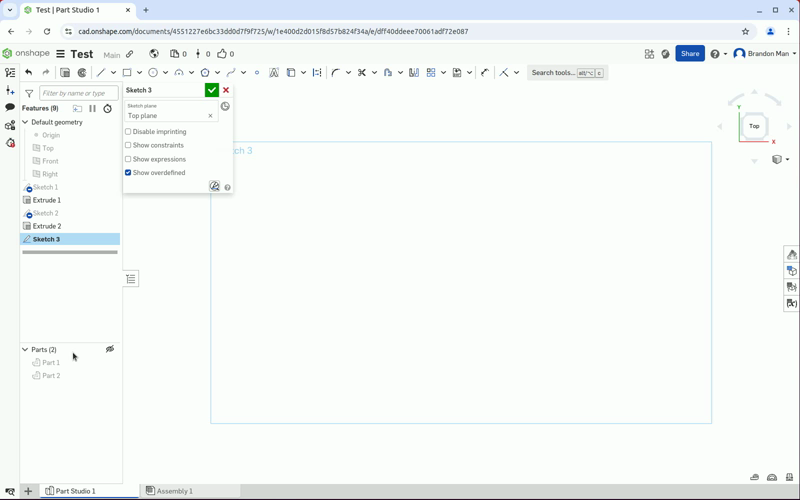
key(l)
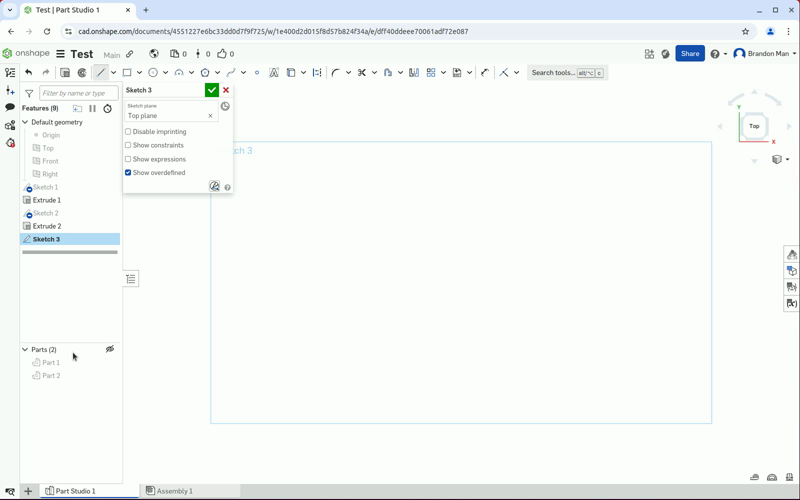
key_down(shift)
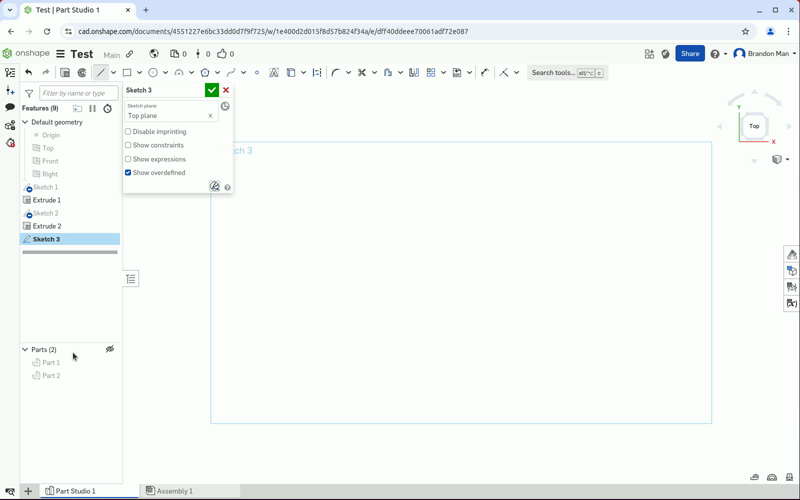
mouse_move(437, 326)
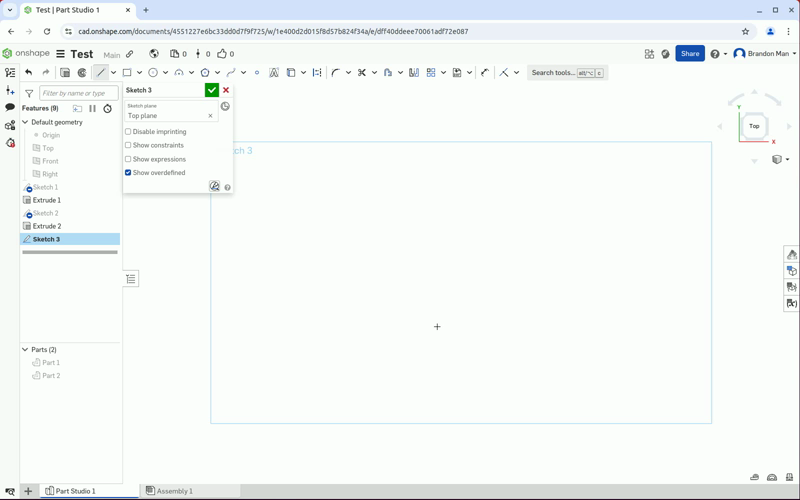
click(437, 326)
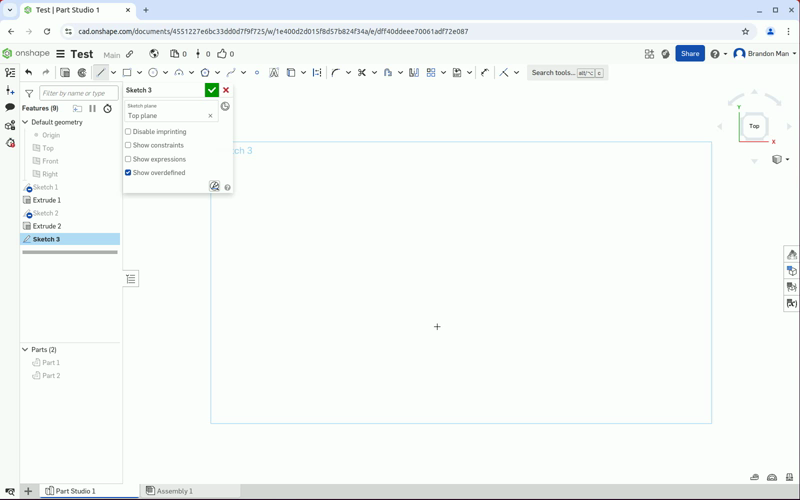
key_up(shift)
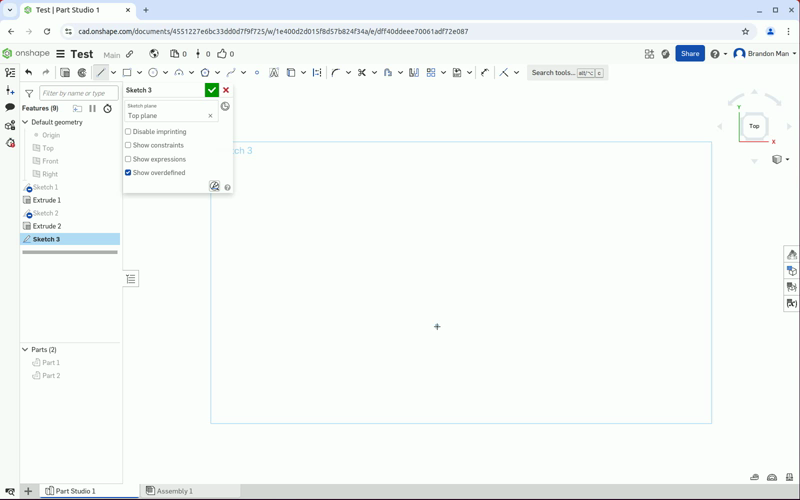
key_down(shift)
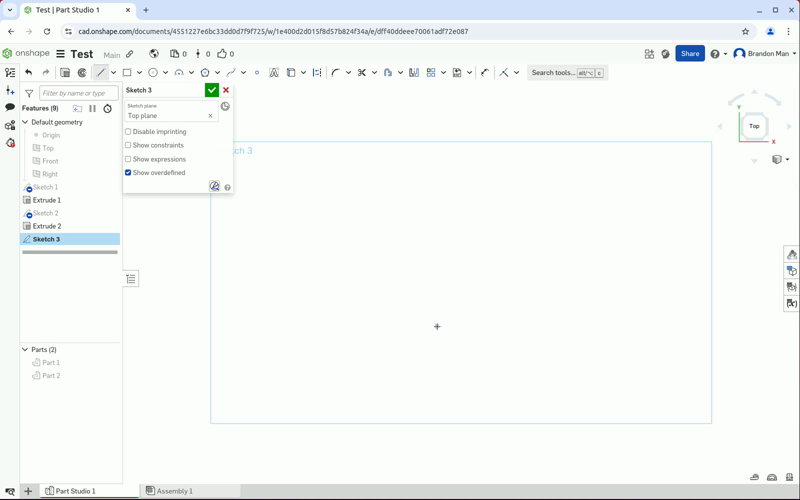
mouse_move(467, 326)
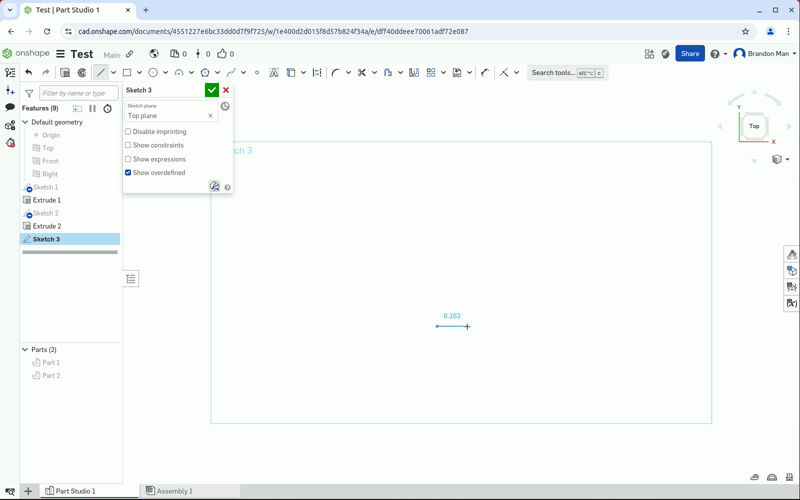
mouse_move(492, 326)
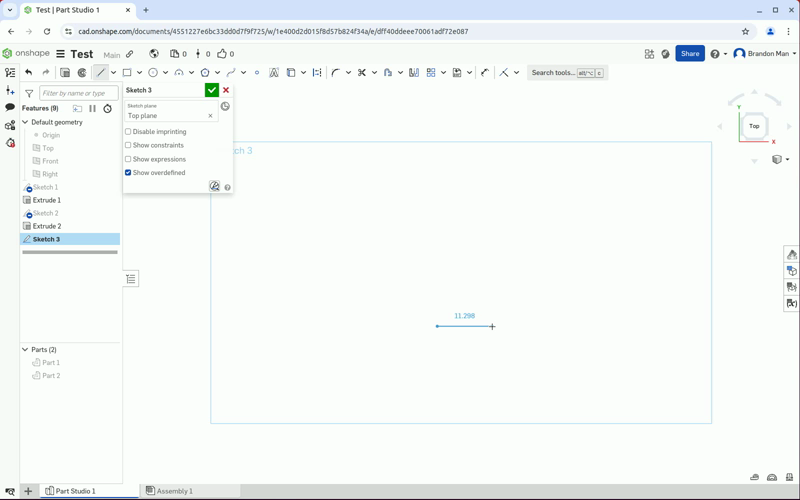
click(492, 326)
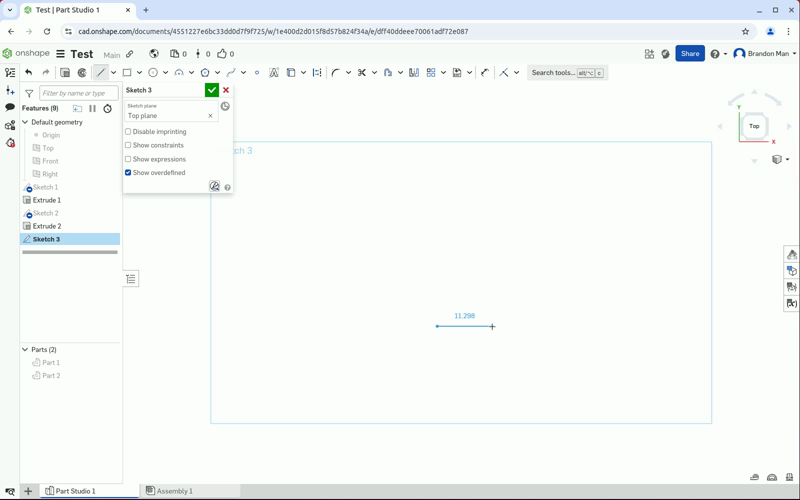
key_up(shift)
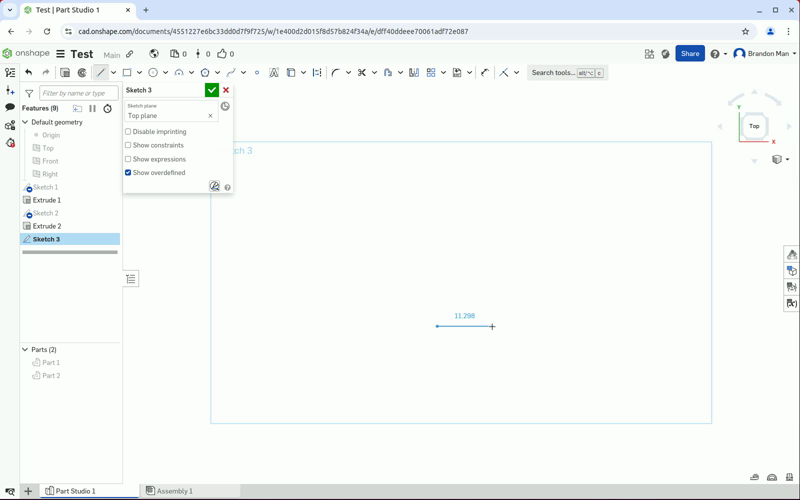
key_down(shift)
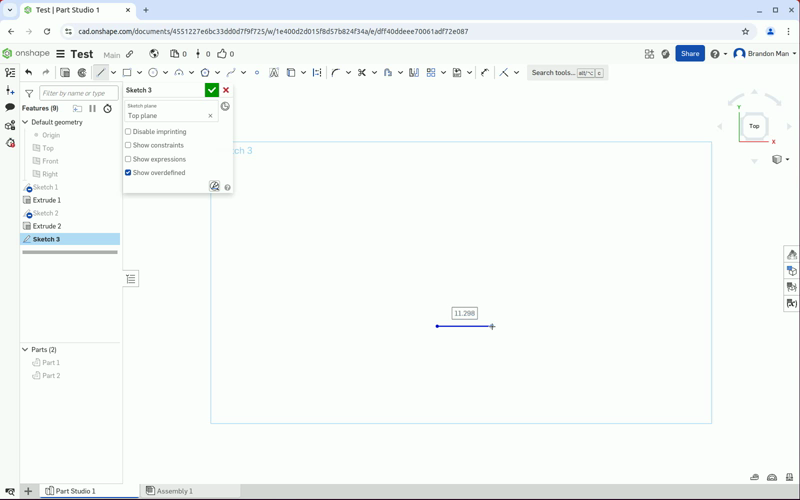
mouse_move(522, 326)
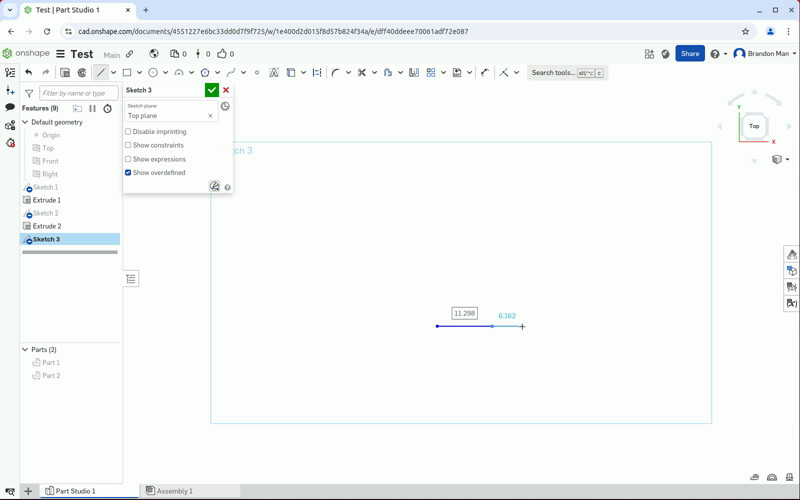
mouse_move(492, 298)
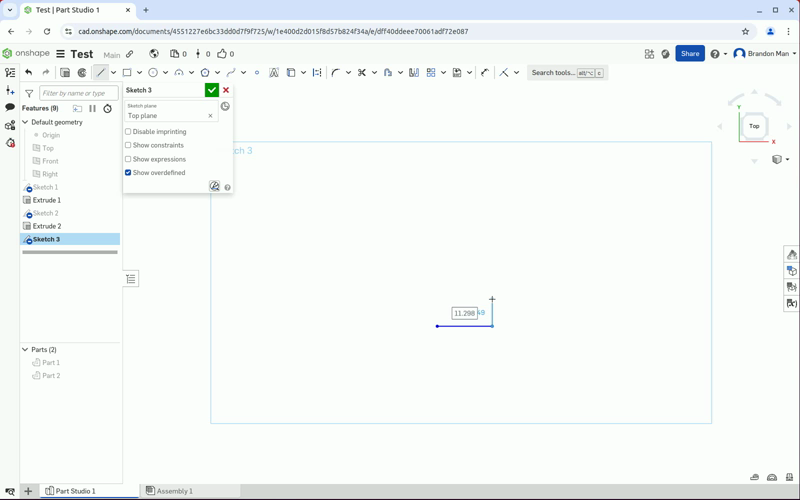
click(492, 298)
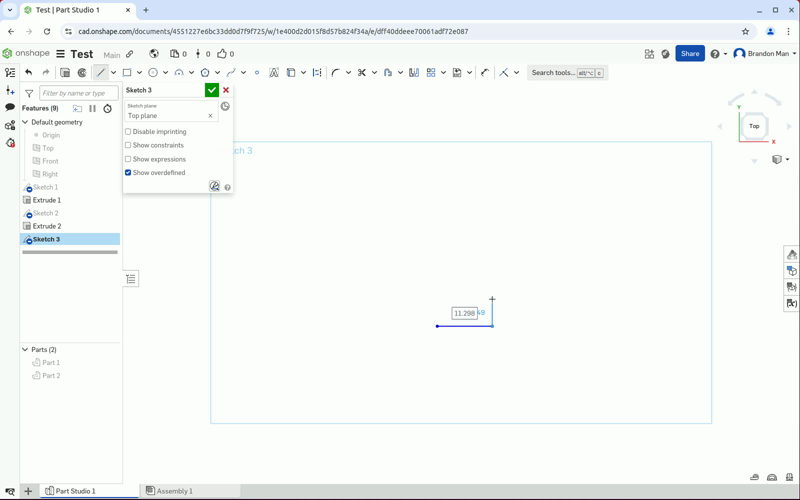
key_up(shift)
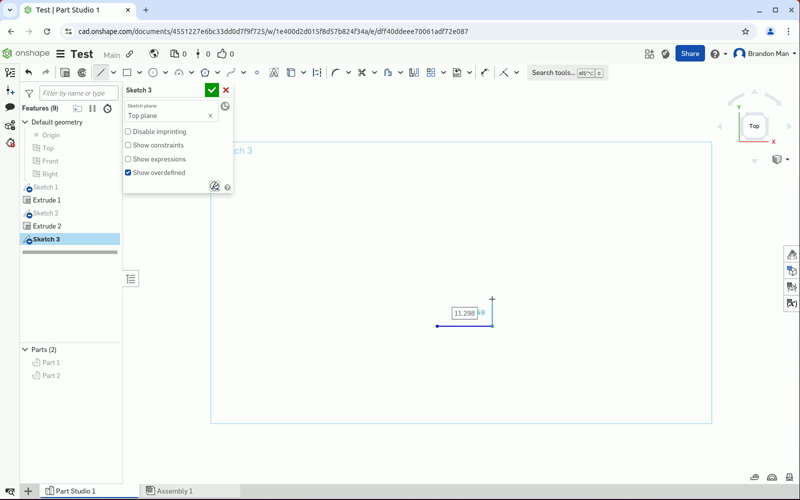
key_down(shift)
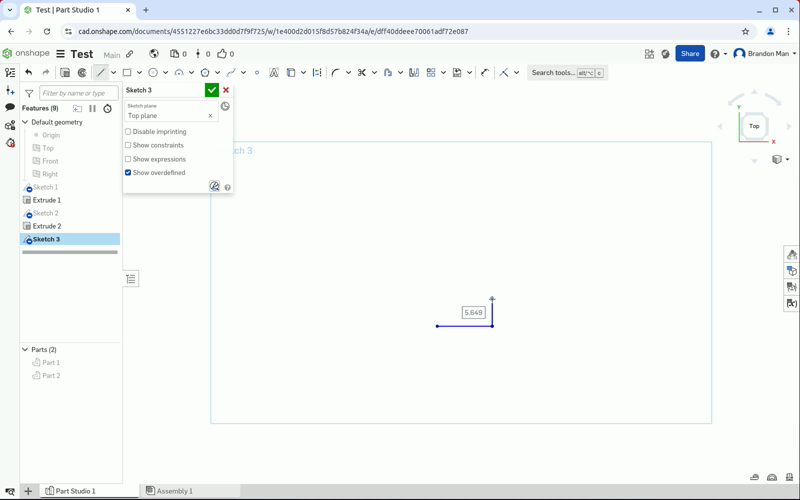
mouse_move(522, 298)
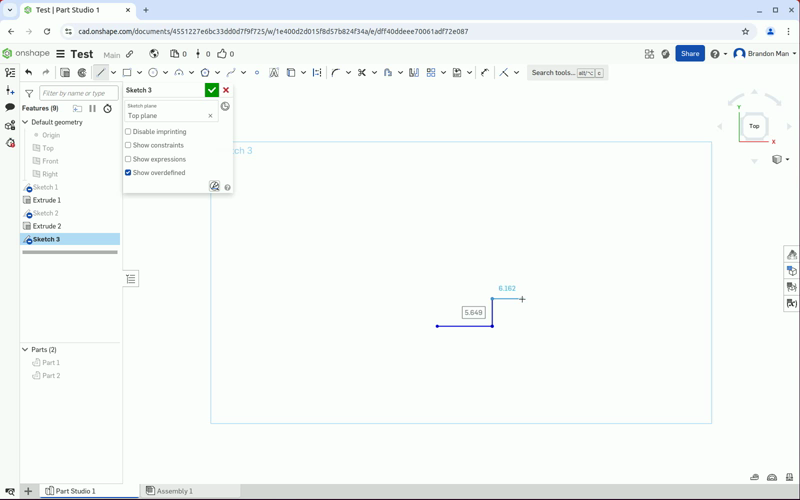
mouse_move(437, 298)
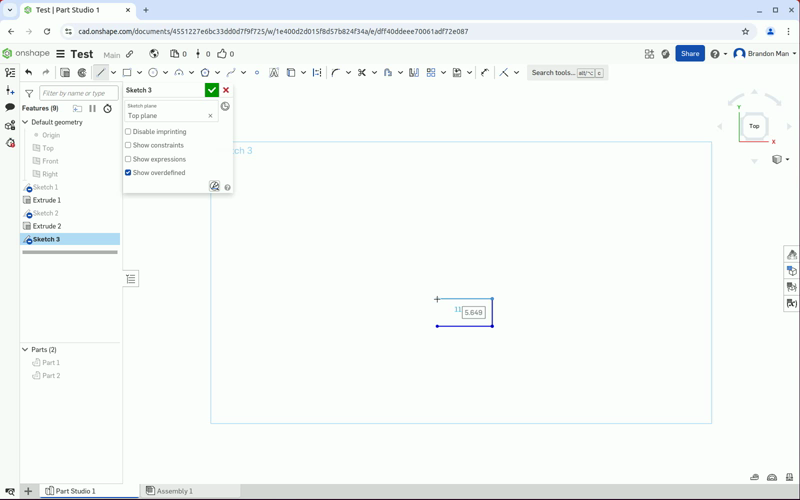
click(437, 298)
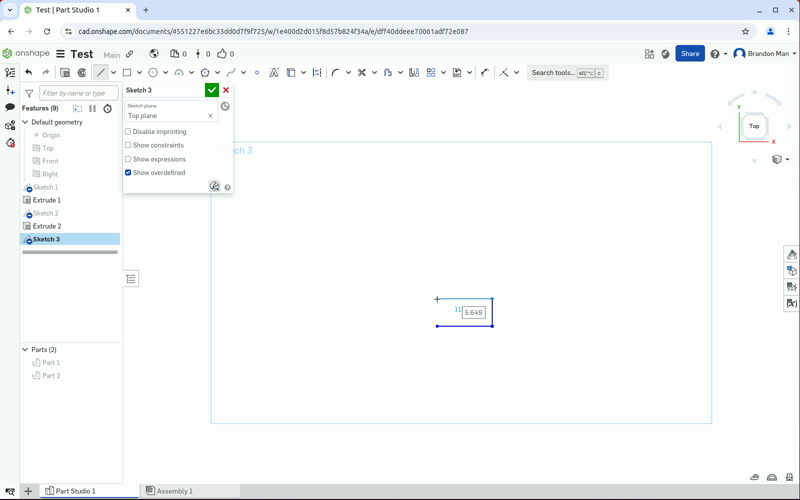
key_up(shift)
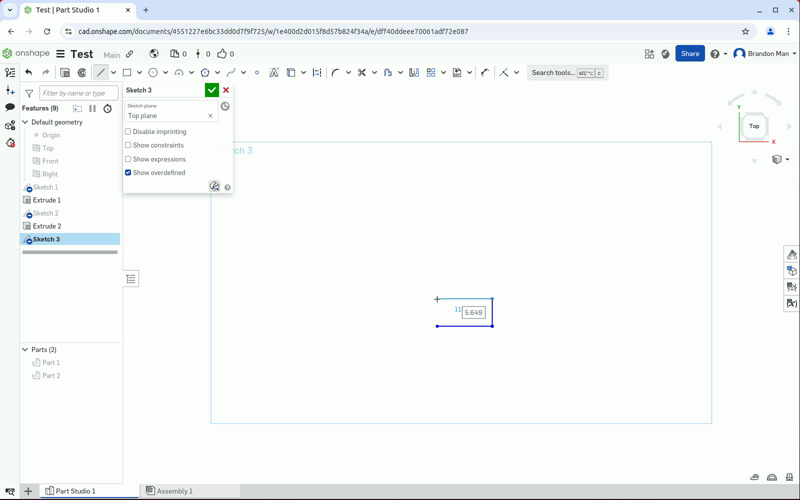
mouse_move(467, 298)
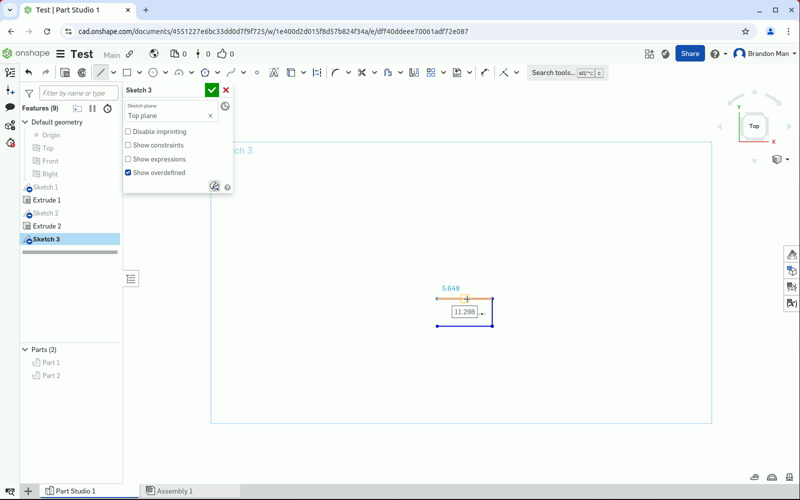
key_down(shift)
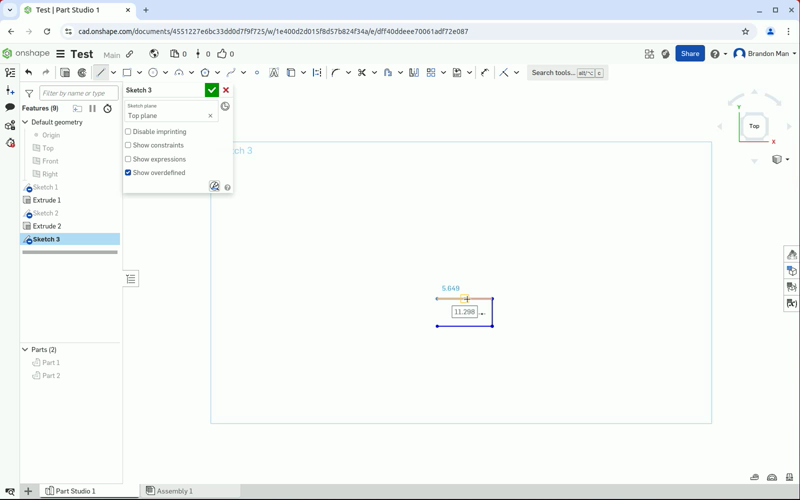
mouse_move(437, 326)
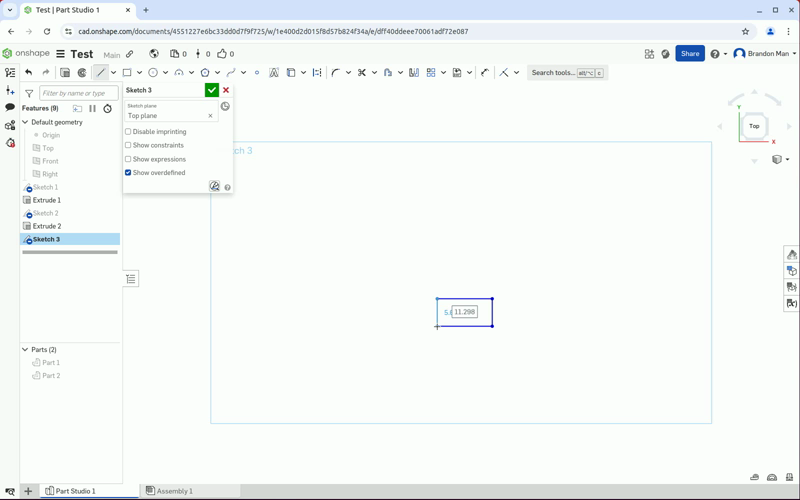
key_up(shift)
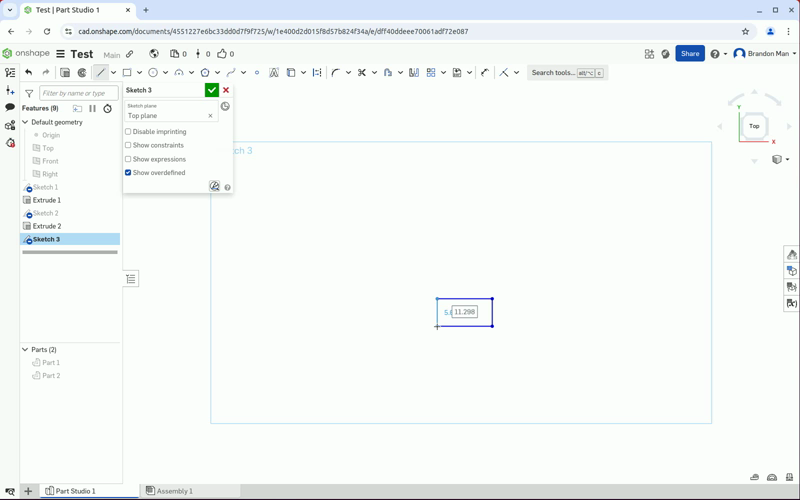
click(437, 326)
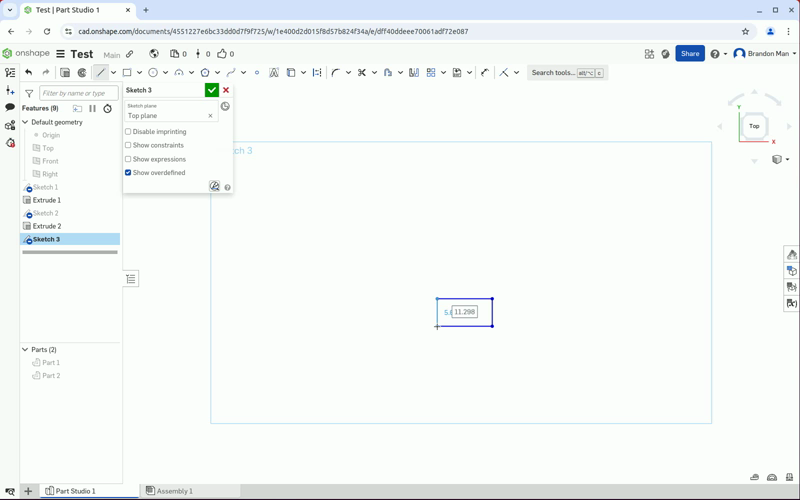
key(esc)
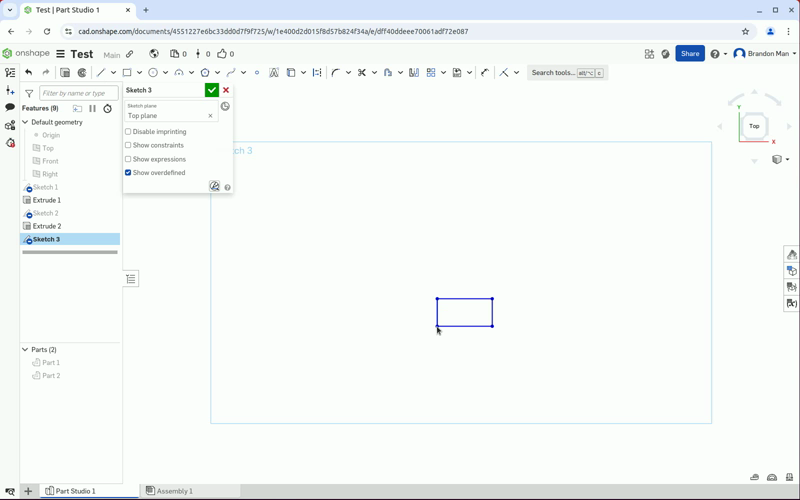
mouse_move(482, 322)
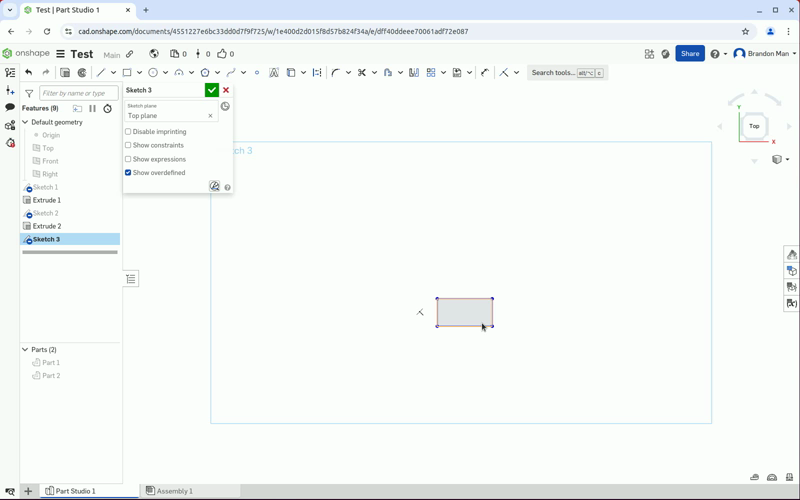
scroll(6)
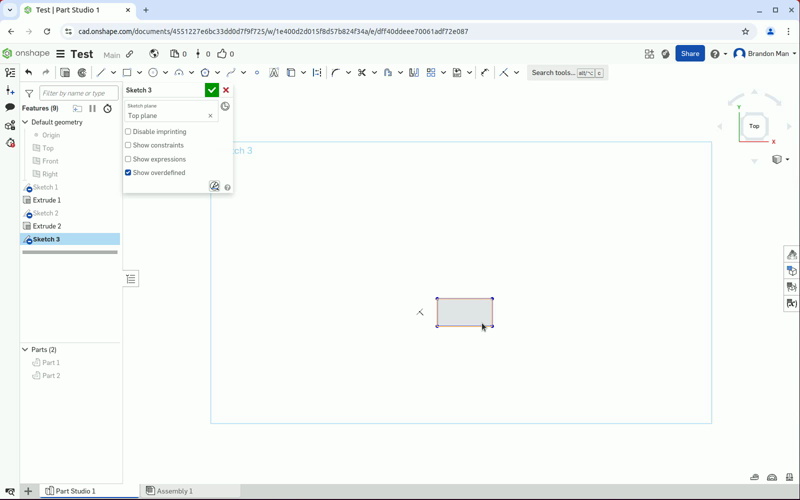
scroll(6)
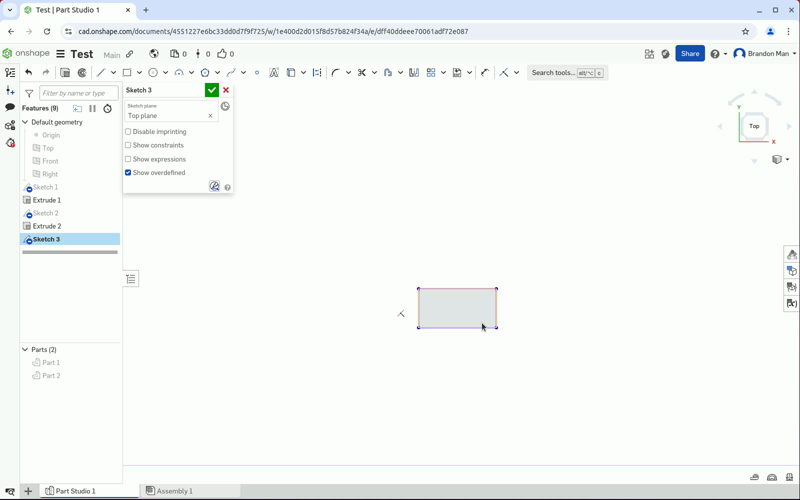
scroll(6)
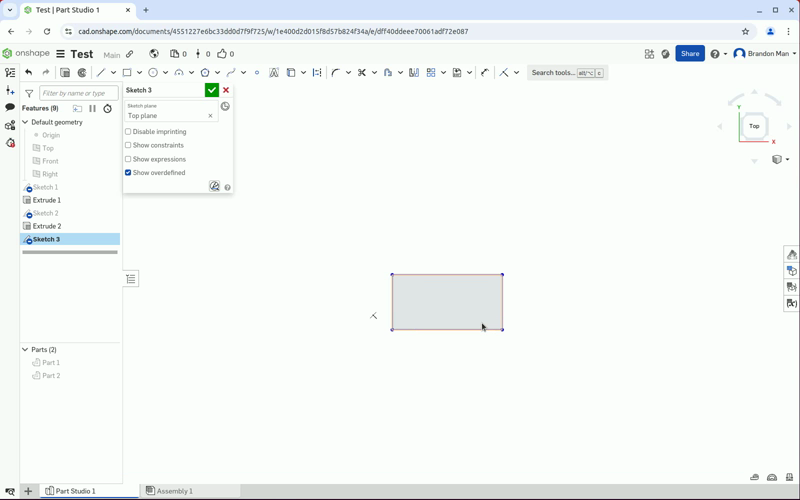
scroll(6)
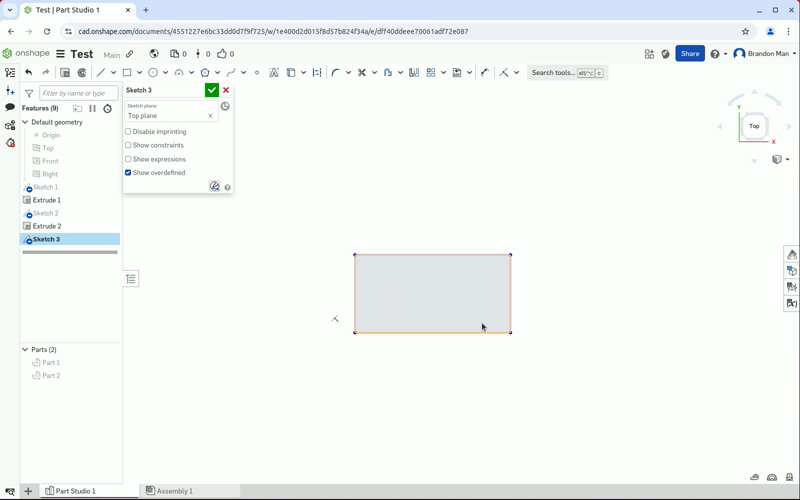
scroll(6)
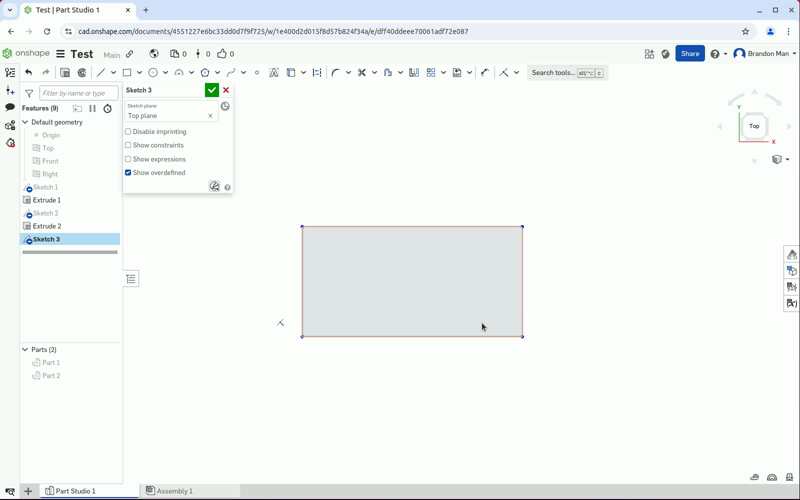
scroll(6)
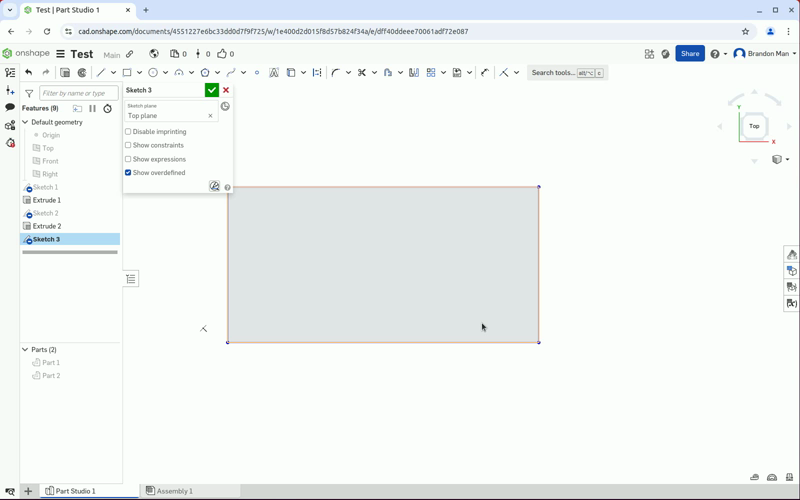
scroll(6)
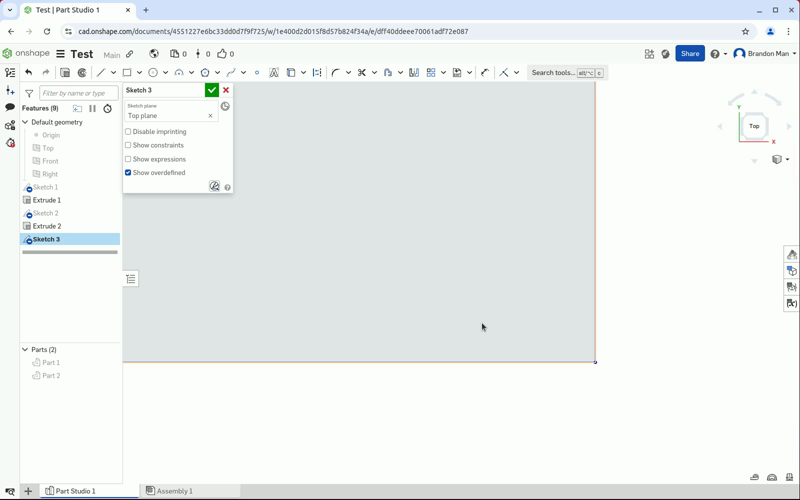
click(482, 322)
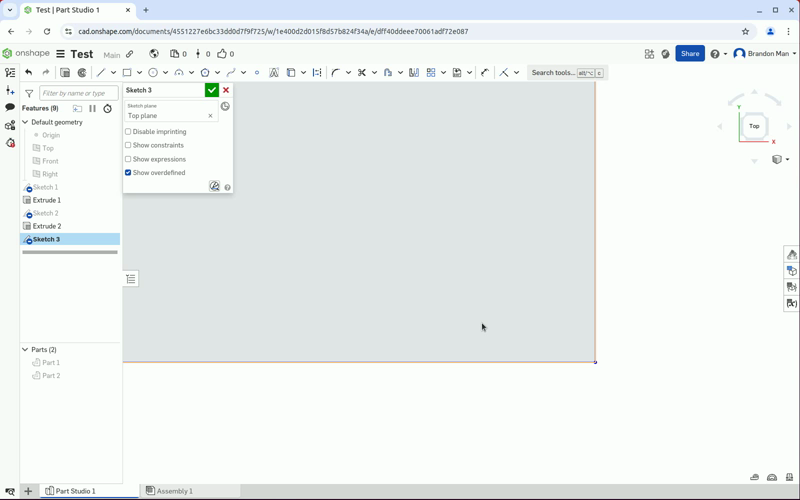
scroll(-6)
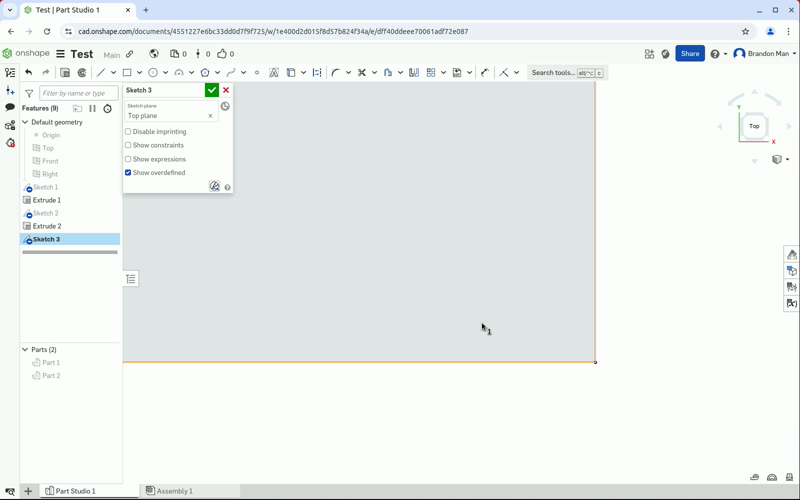
scroll(-6)
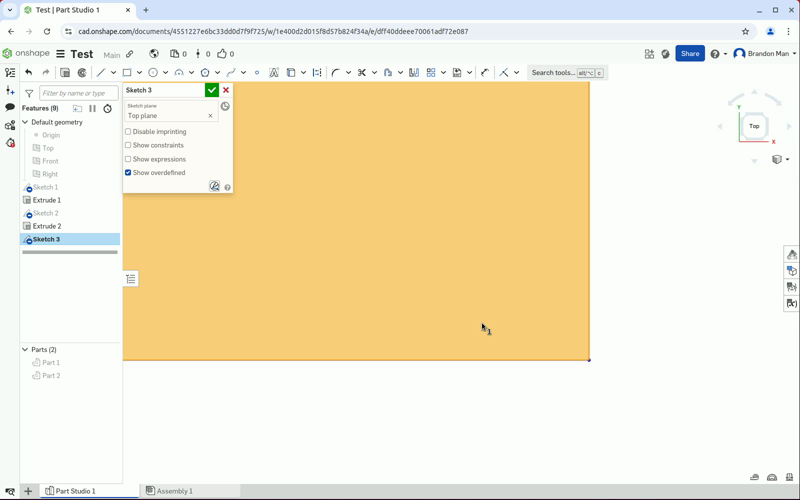
scroll(-6)
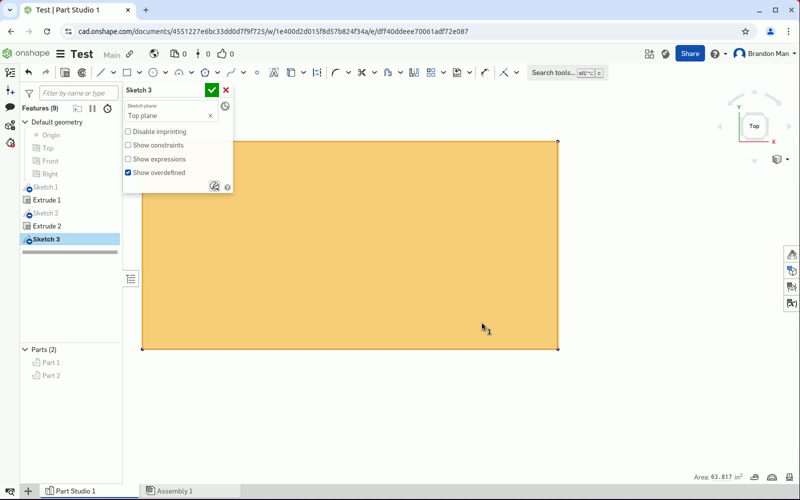
scroll(-6)
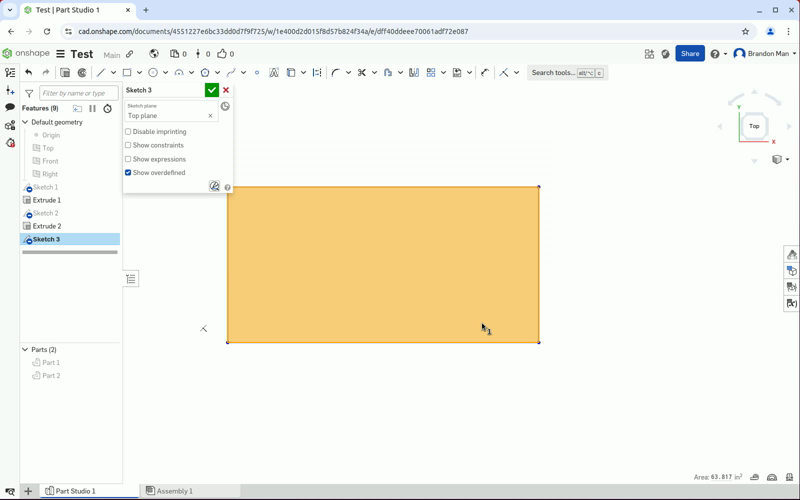
scroll(-6)
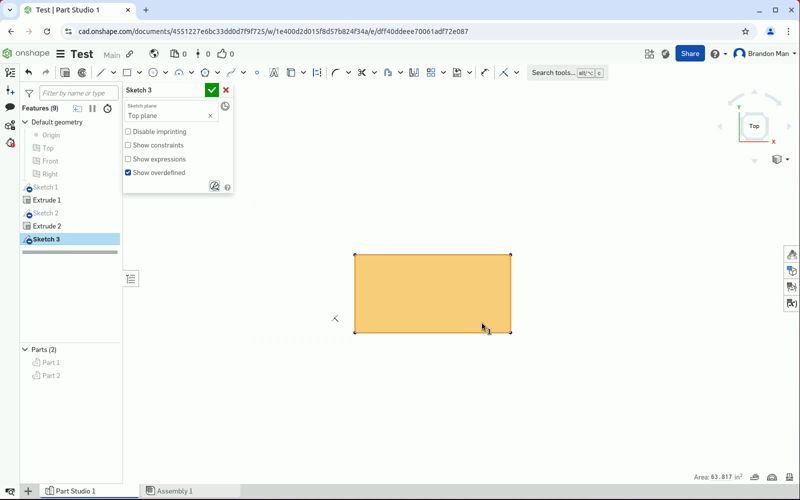
scroll(-6)
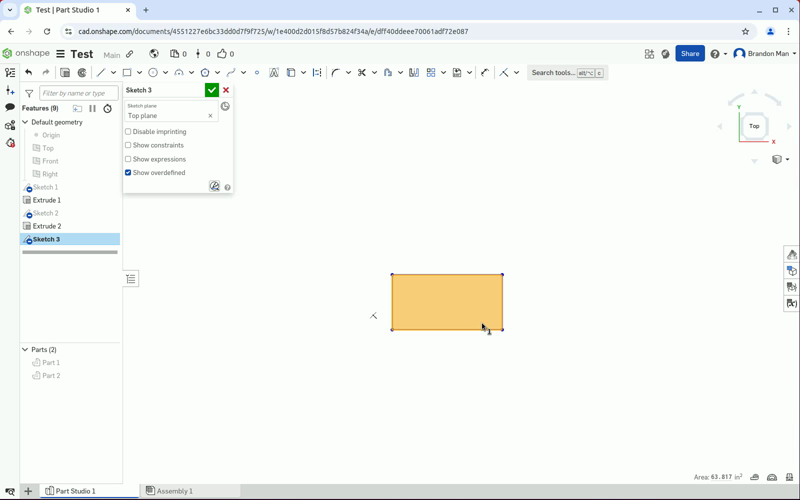
scroll(-6)
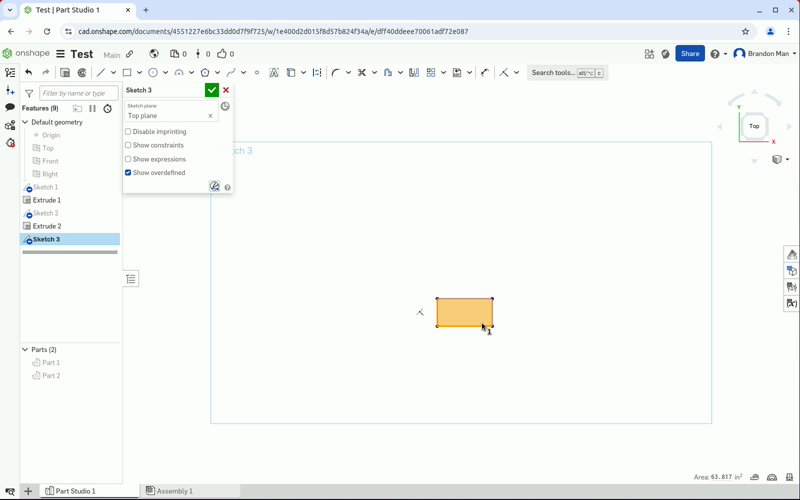
mouse_move(73, 352)
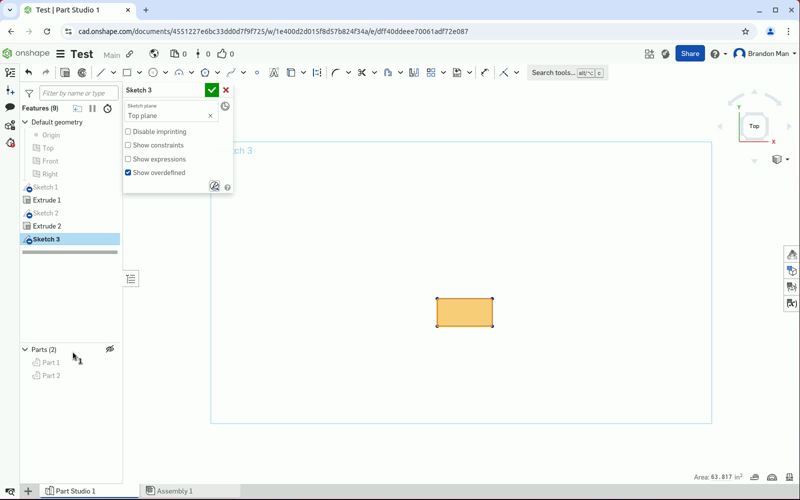
key(shift+y)
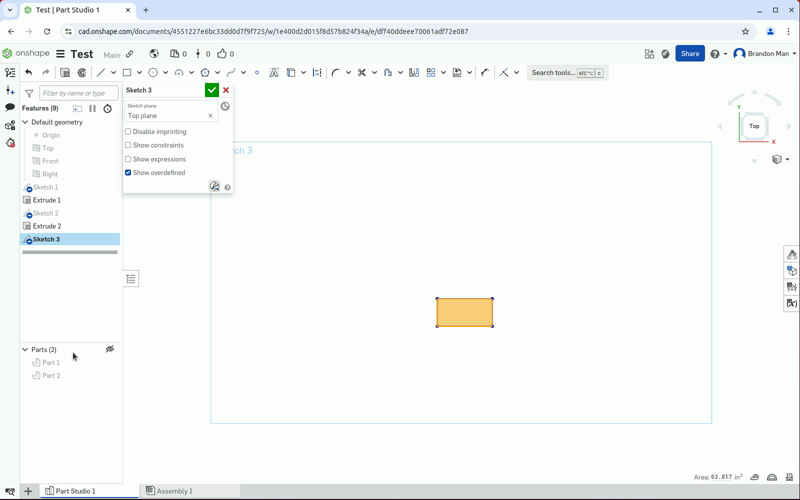
key(shift+e)
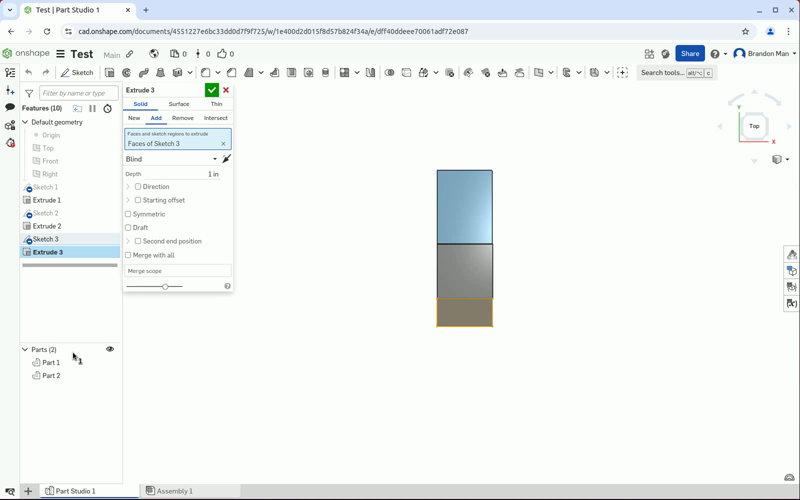
mouse_move(143, 106)
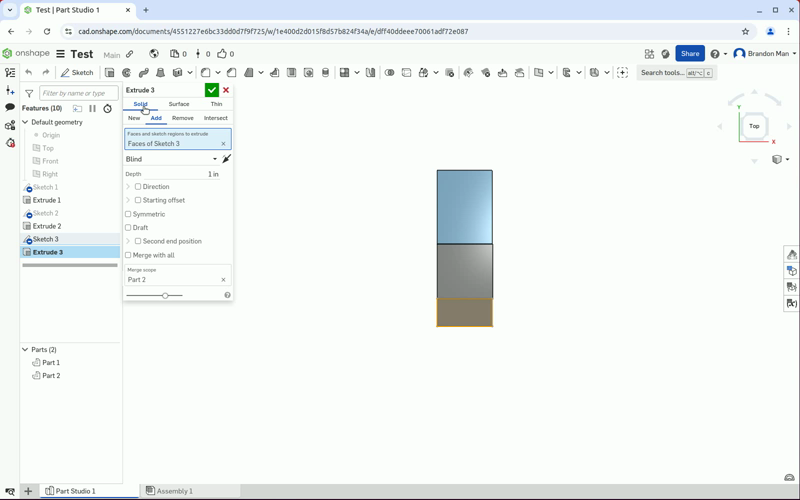
click(143, 106)
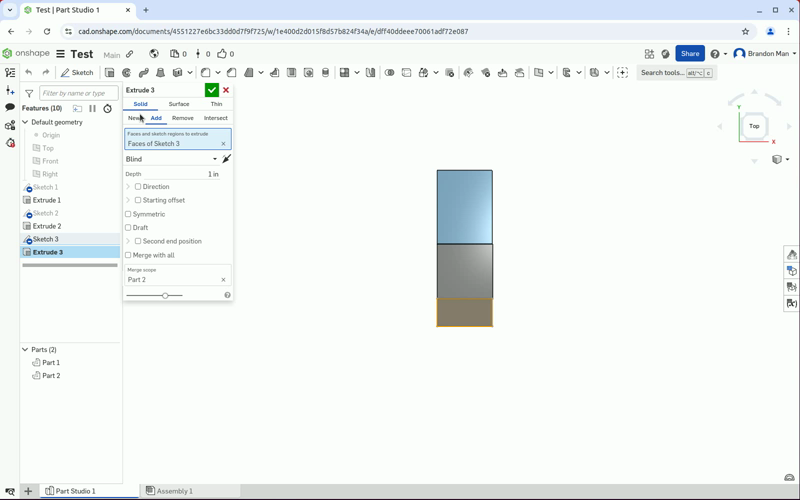
mouse_move(137, 120)
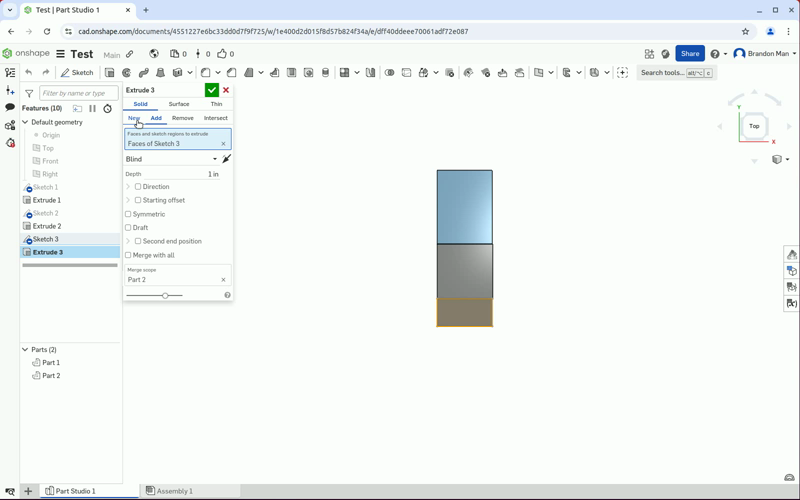
click(137, 120)
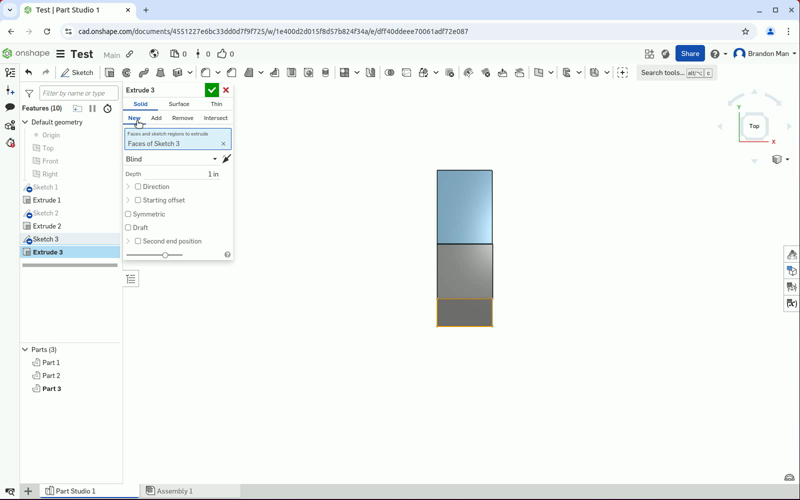
key(tab, 4)
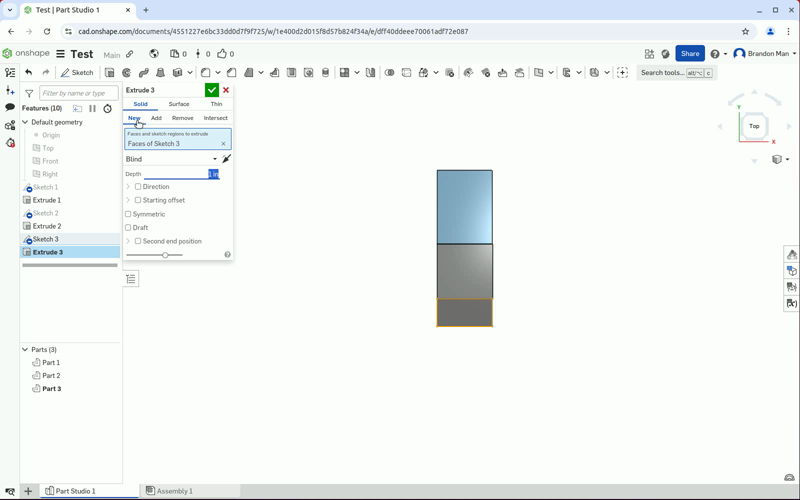
text(-8.425)
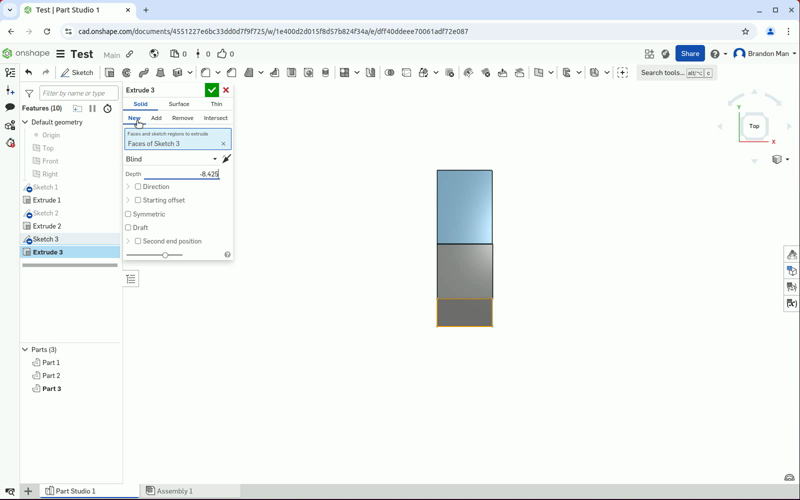
key(enter)
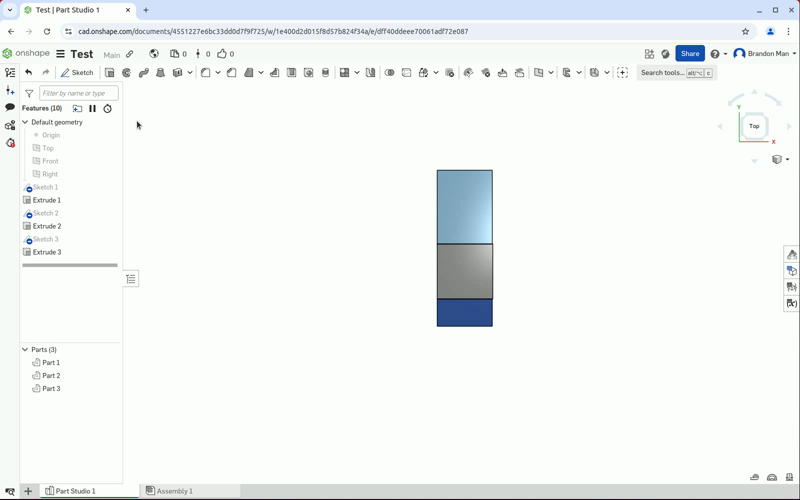
key(shift+h)
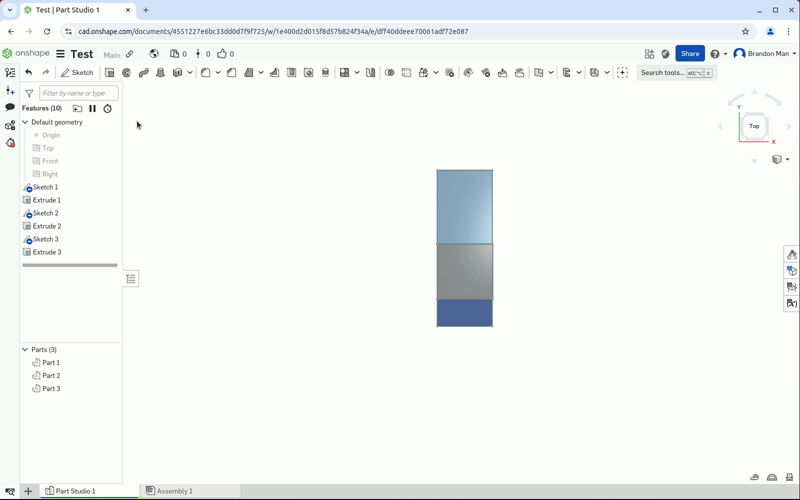
key(shift+h)
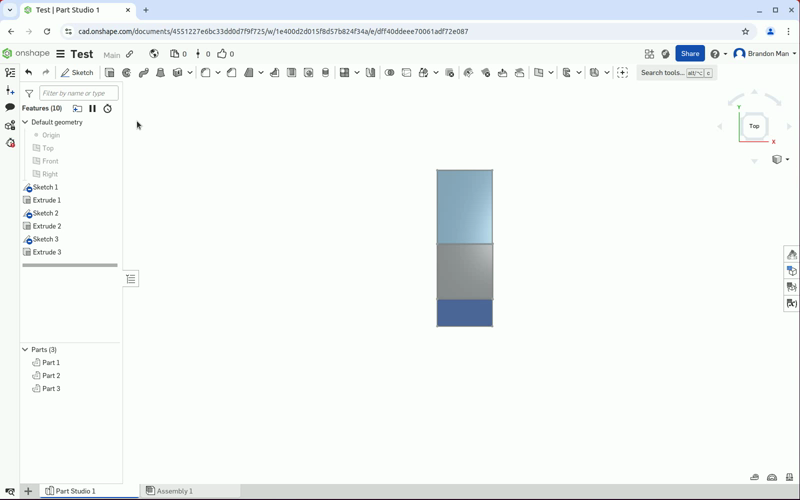
key(shift+7)
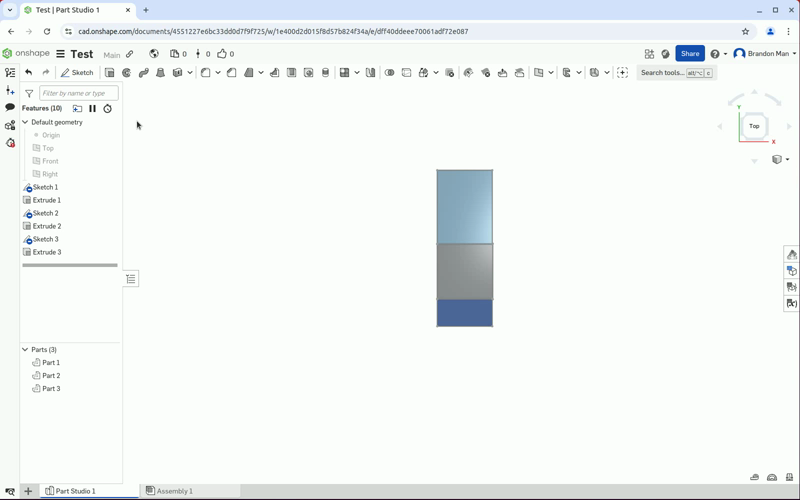
key(up, 3)
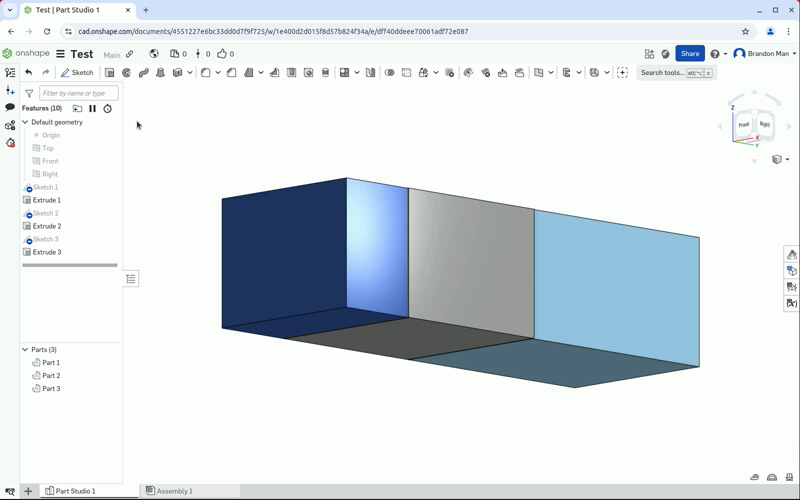
key(left, 3)
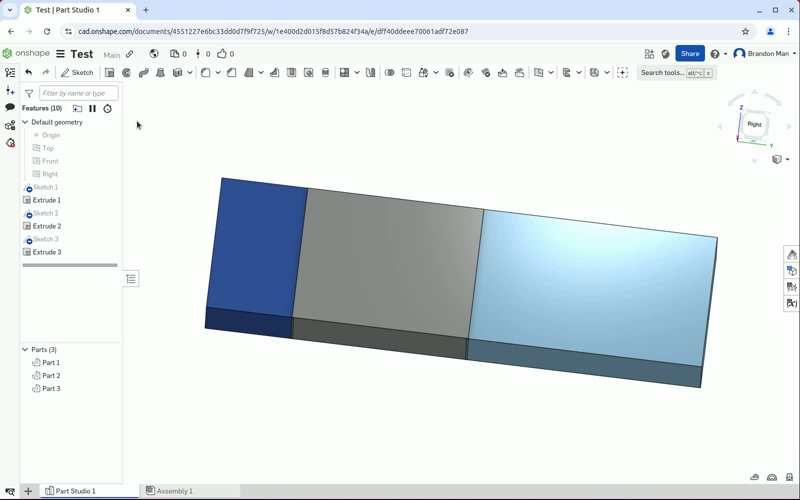
key(right, 3)
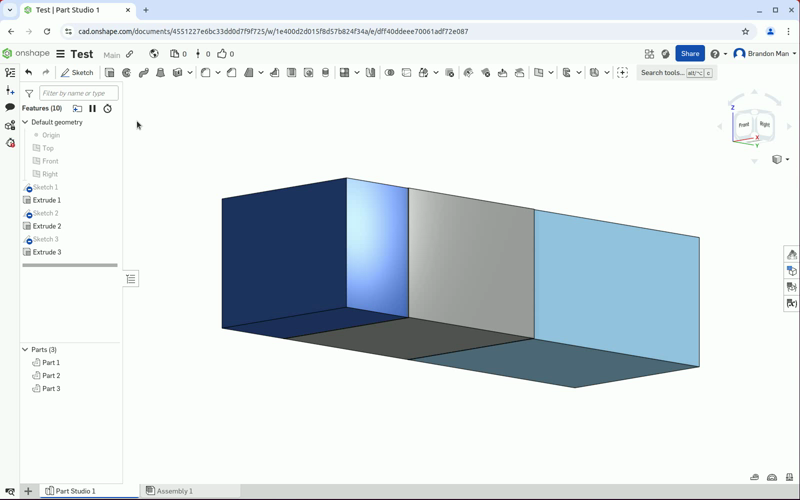
key(down, 3)
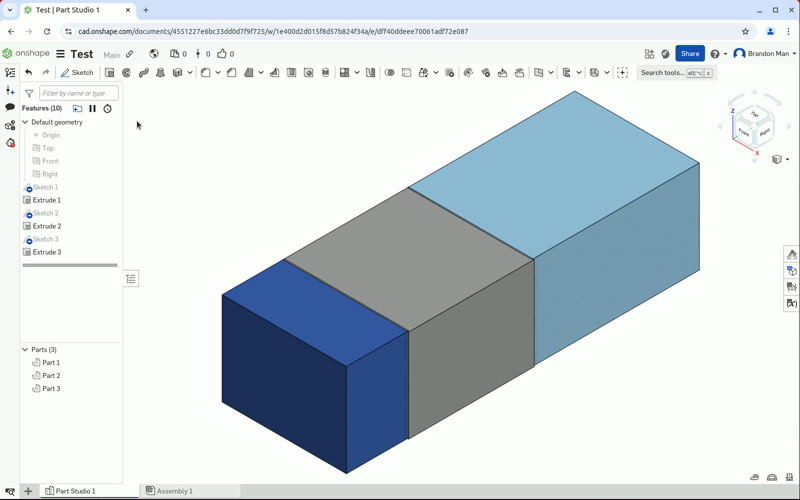
mouse_move(73, 189)
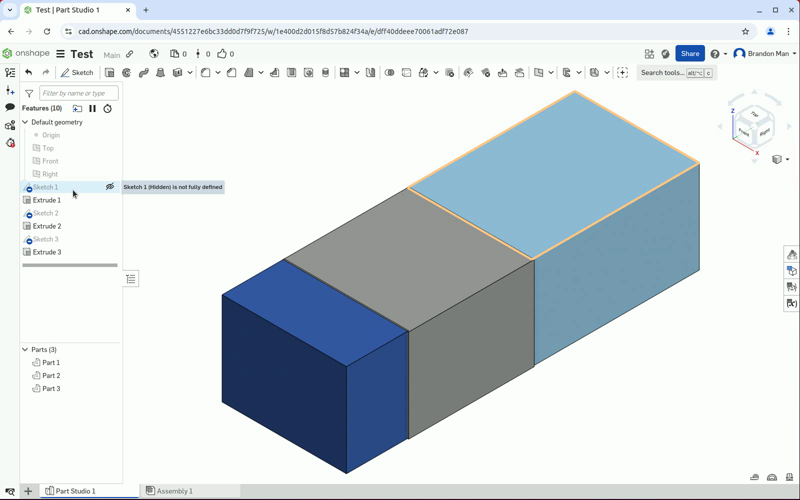
click(73, 189)